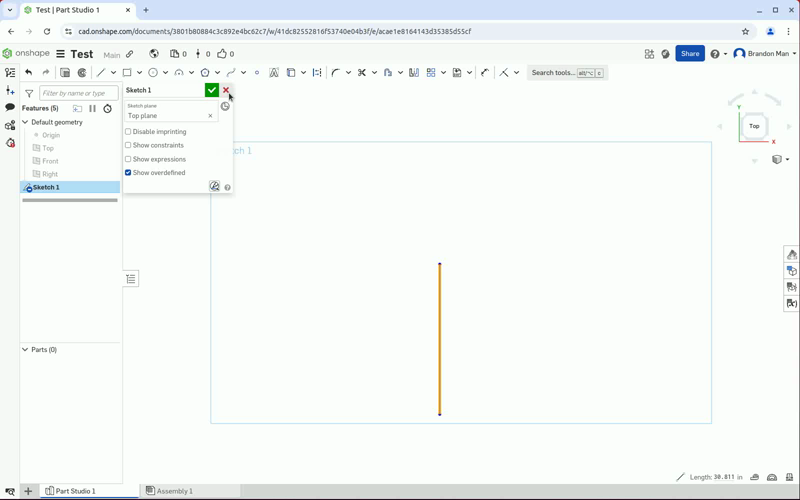
key(shift+h)
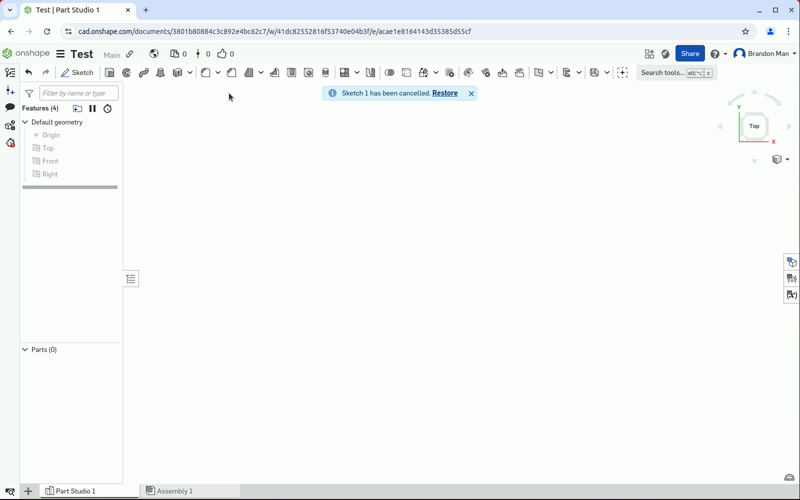
mouse_move(73, 352)
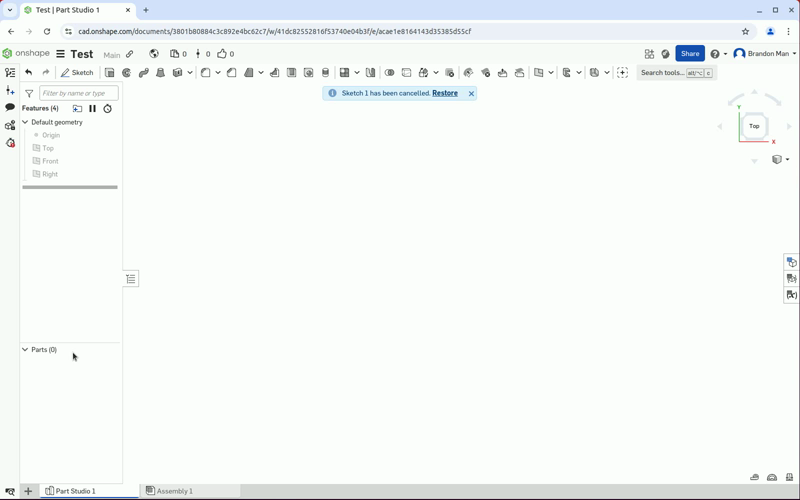
key(y)
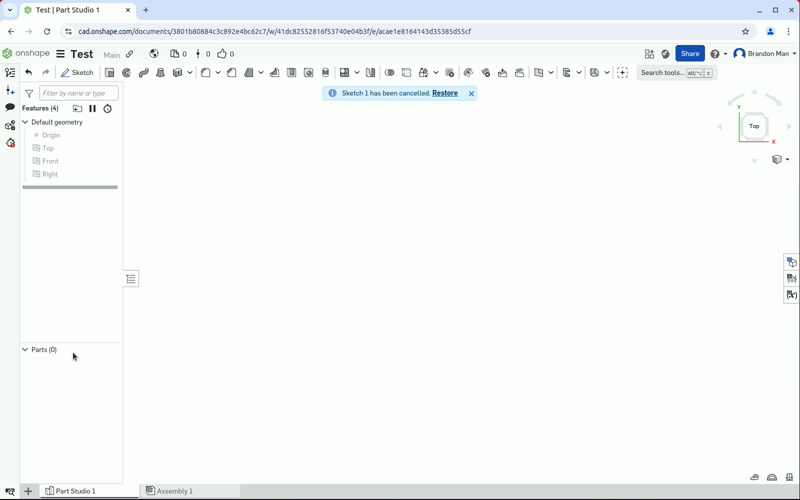
key(shift+p)
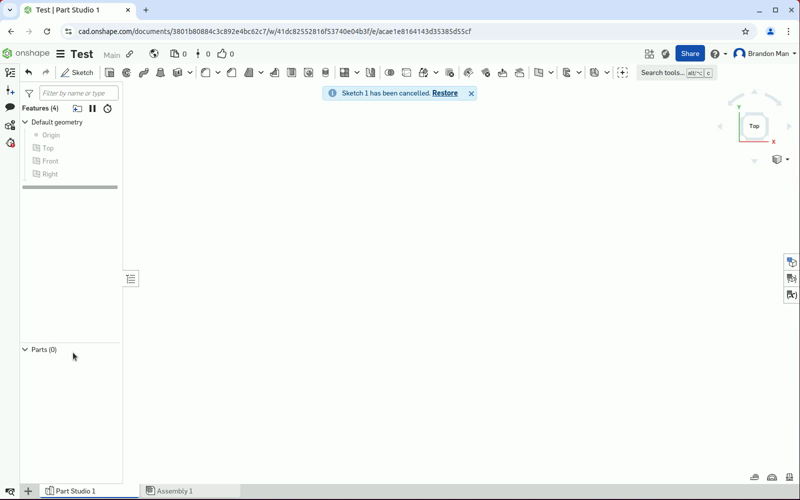
key(space)
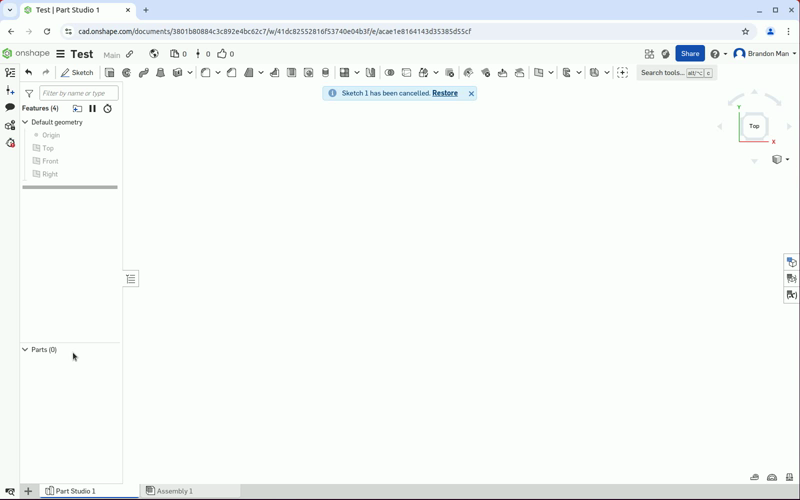
key_down(shift)
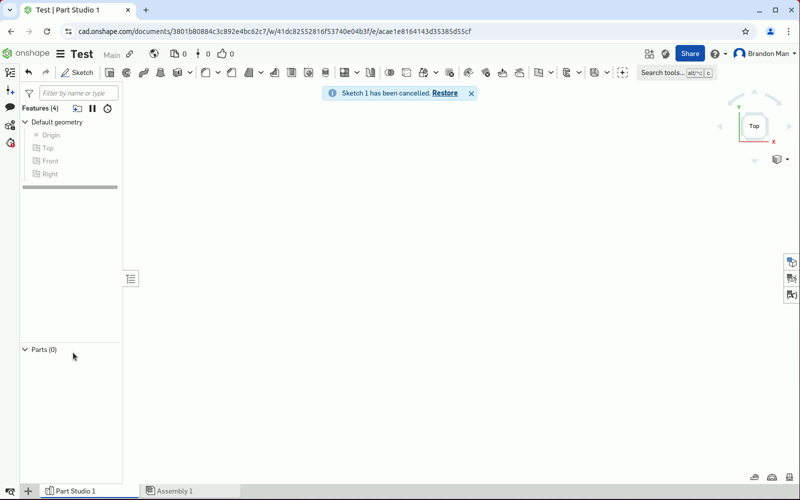
key(up)
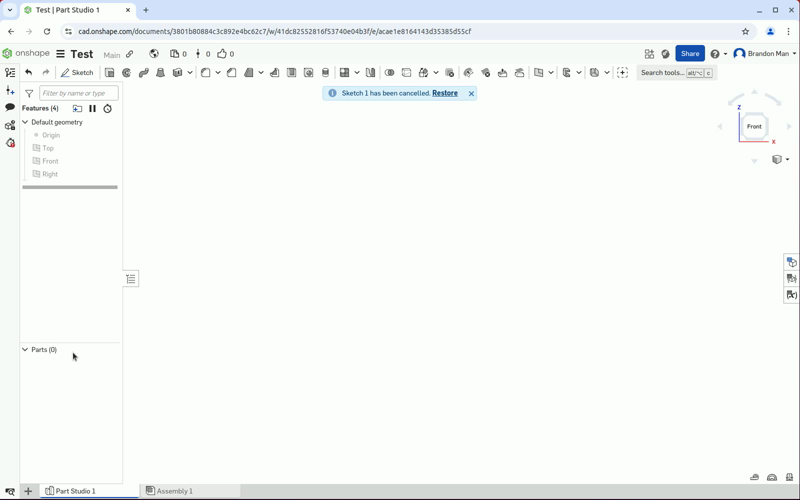
key_up(shift)
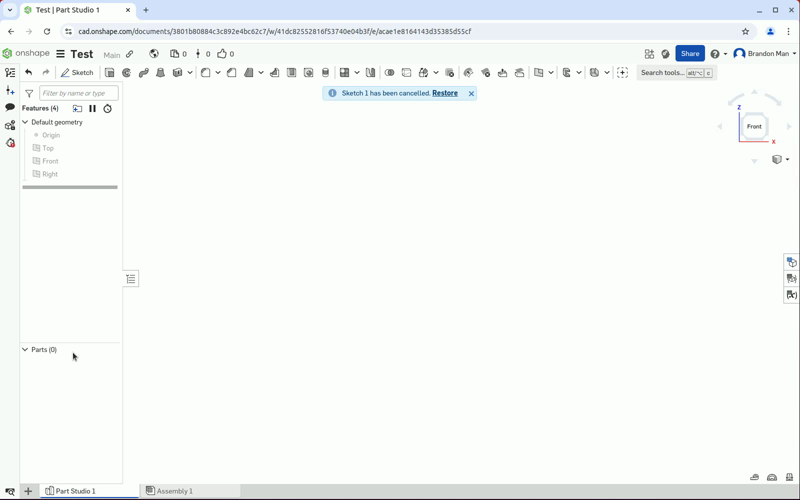
mouse_move(73, 352)
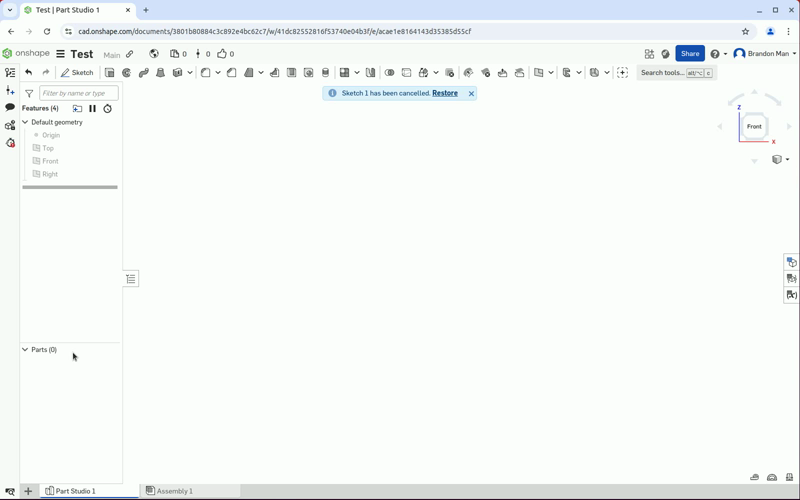
key(shift+y)
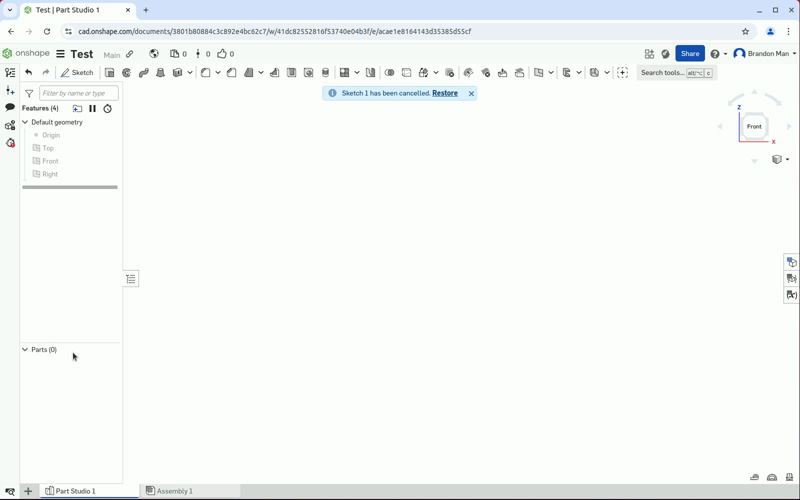
key(shift+s)
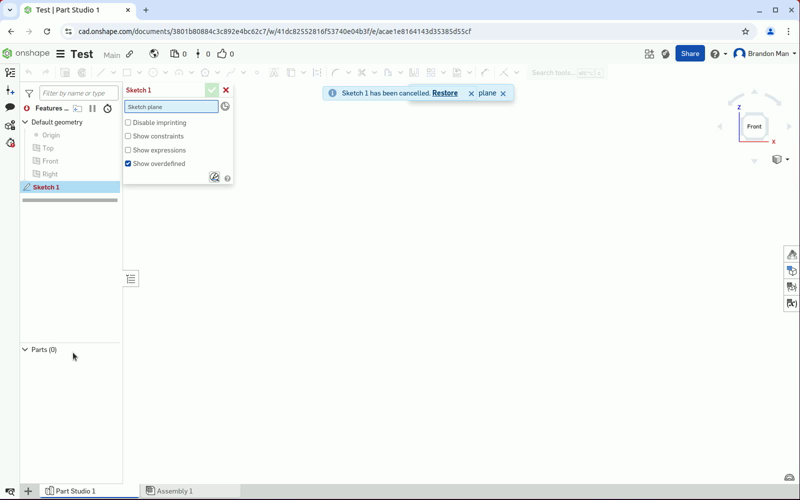
mouse_move(73, 163)
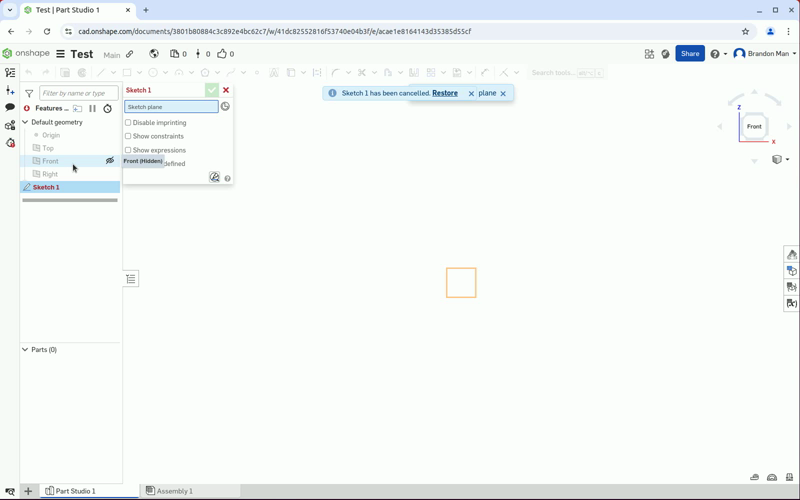
click(73, 163)
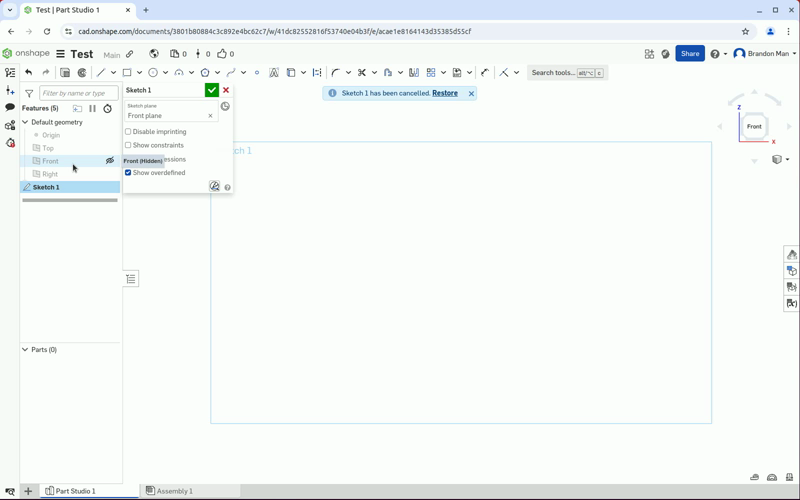
mouse_move(73, 352)
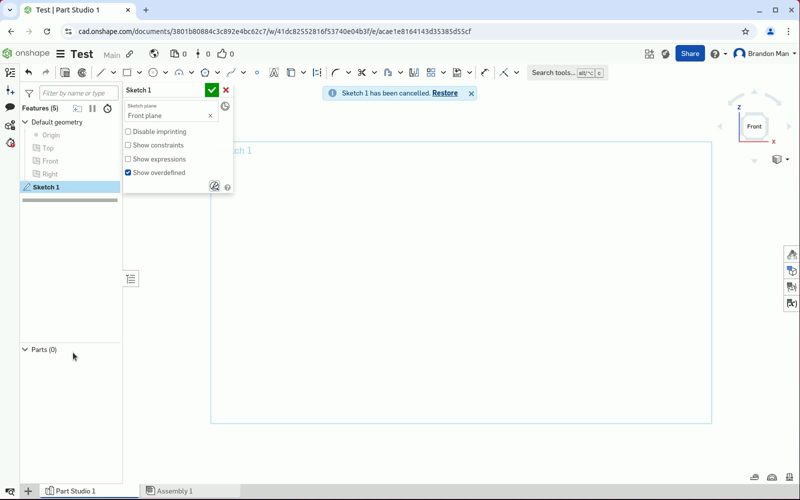
key(y)
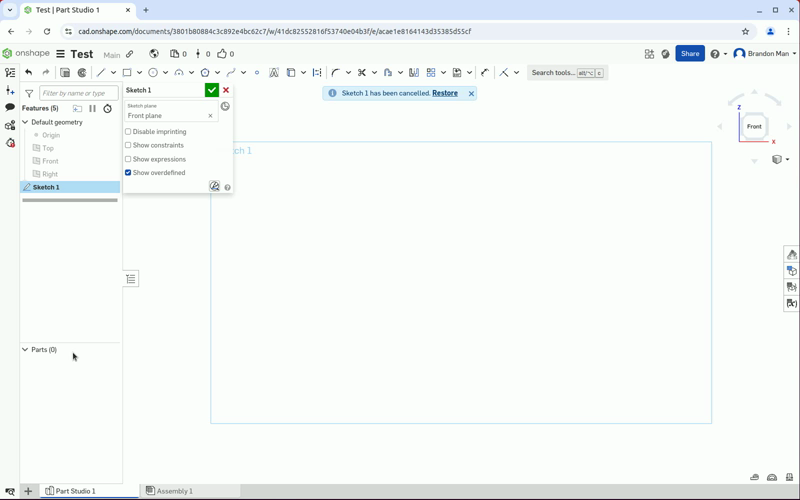
key(l)
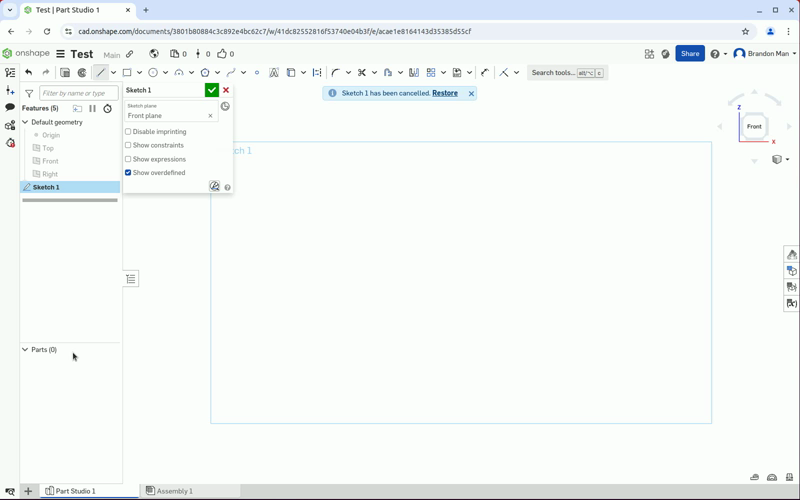
key_down(shift)
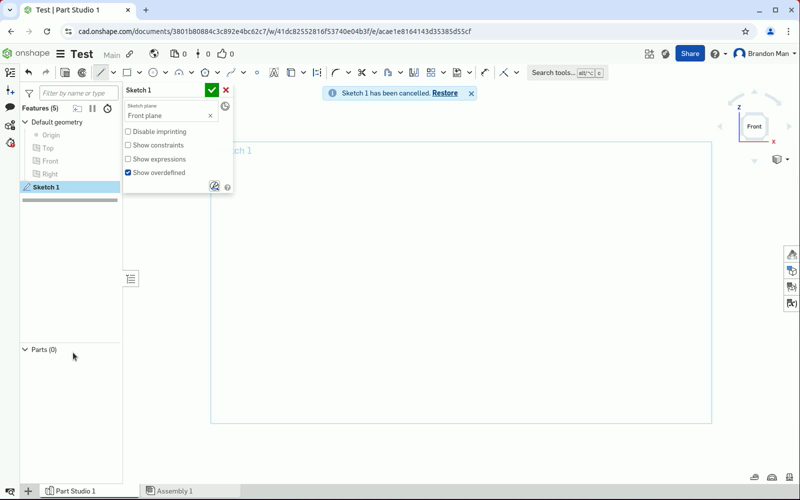
mouse_move(460, 282)
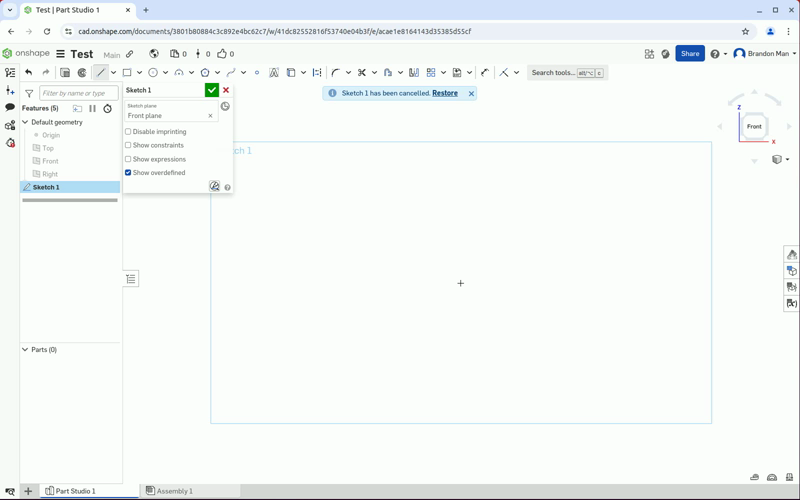
click(460, 282)
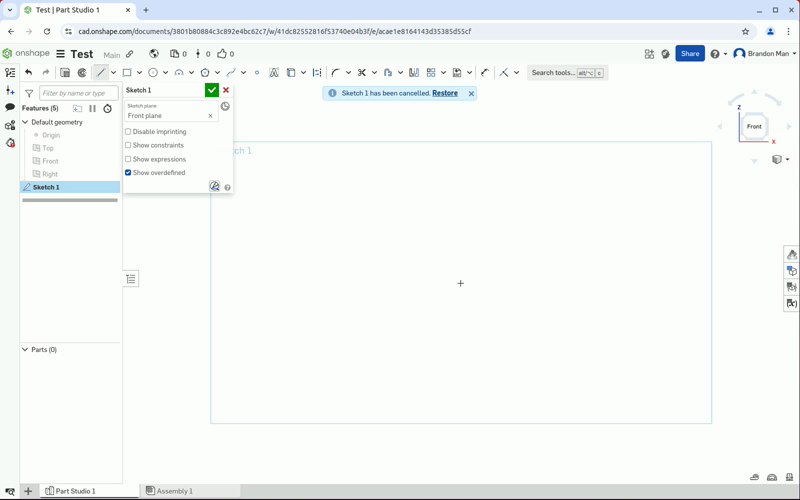
key_up(shift)
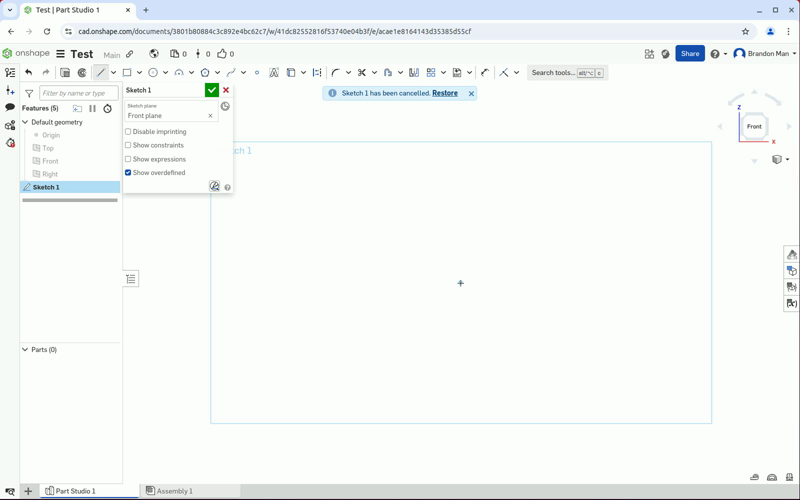
key_down(shift)
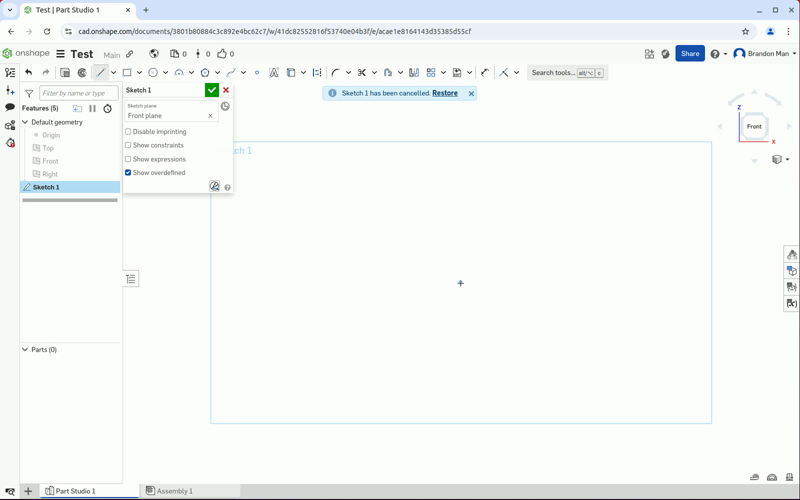
mouse_move(573, 282)
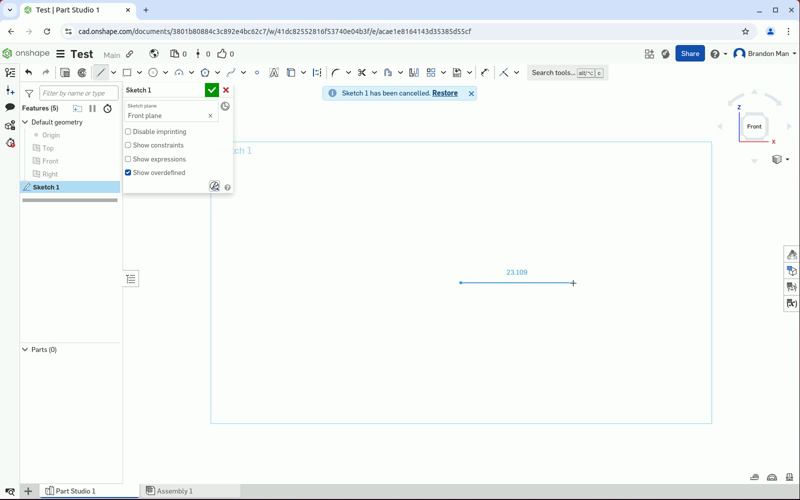
click(573, 282)
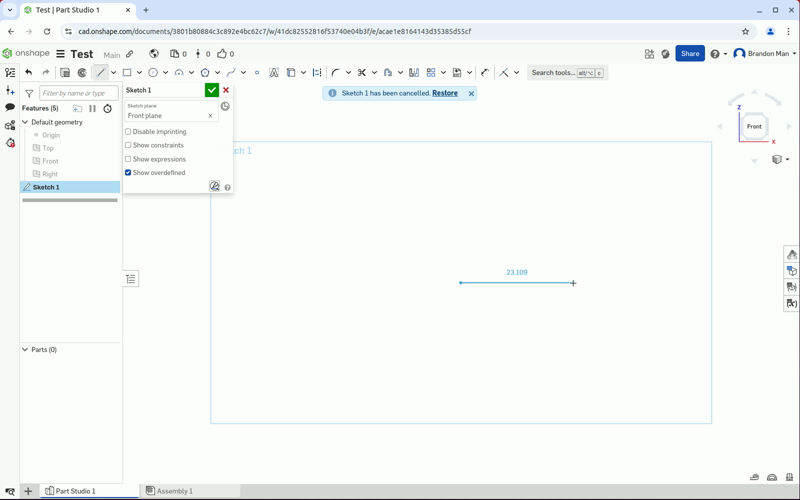
key_up(shift)
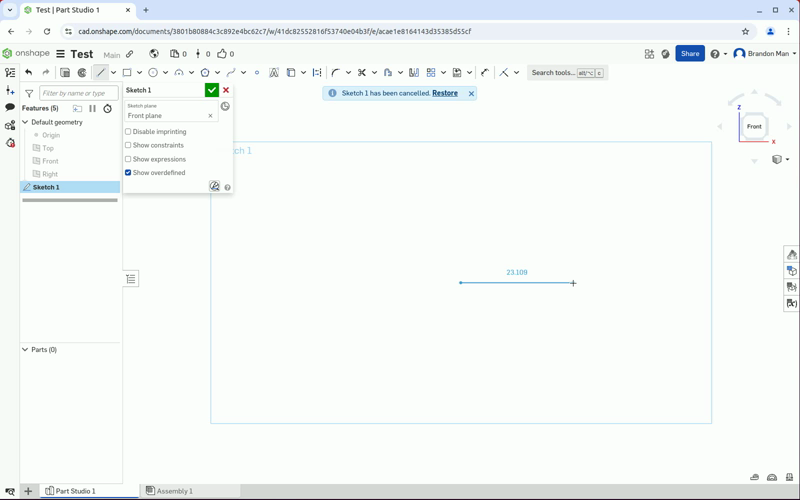
key_down(shift)
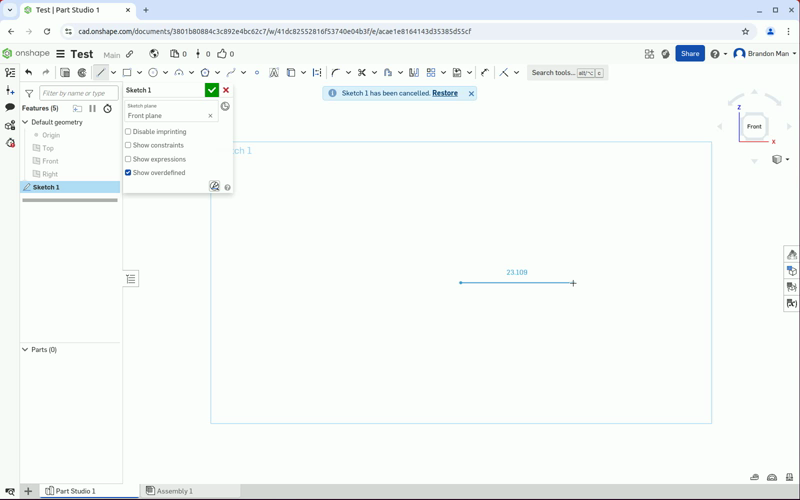
mouse_move(589, 282)
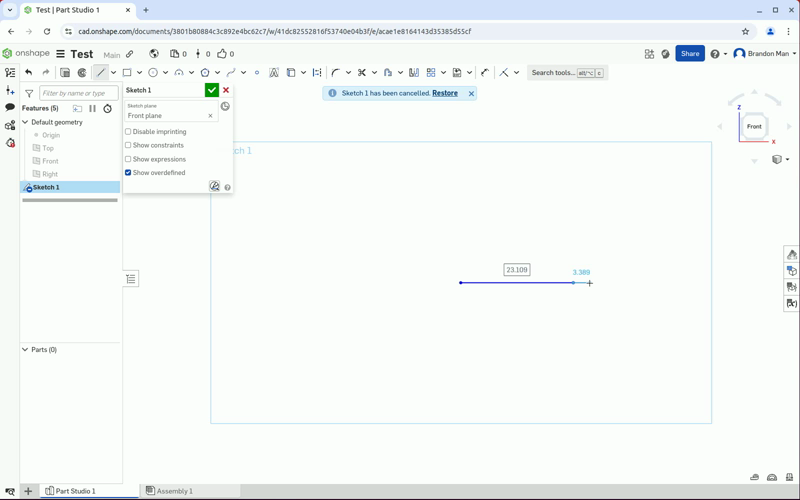
mouse_move(573, 230)
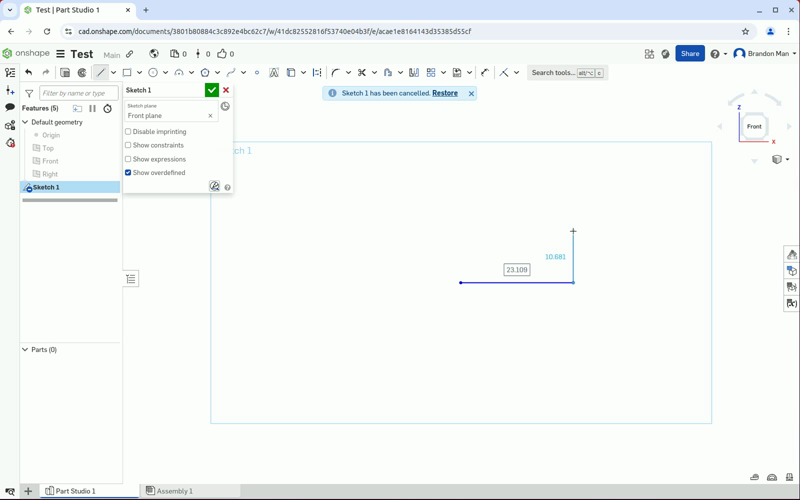
click(573, 230)
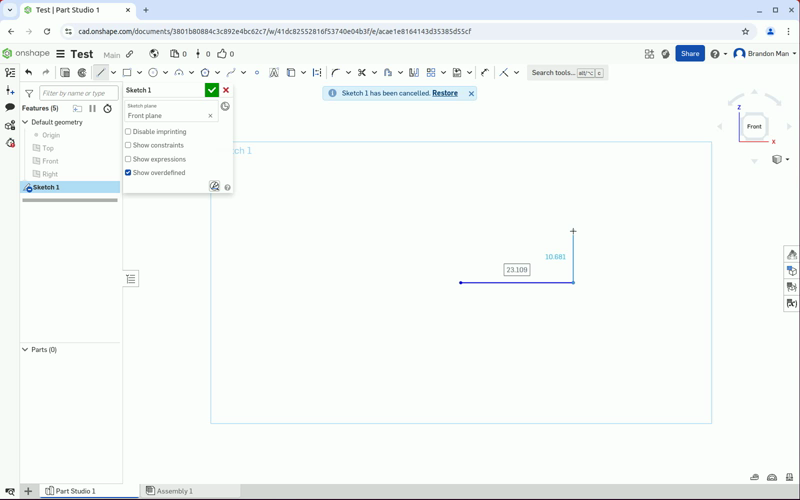
key_up(shift)
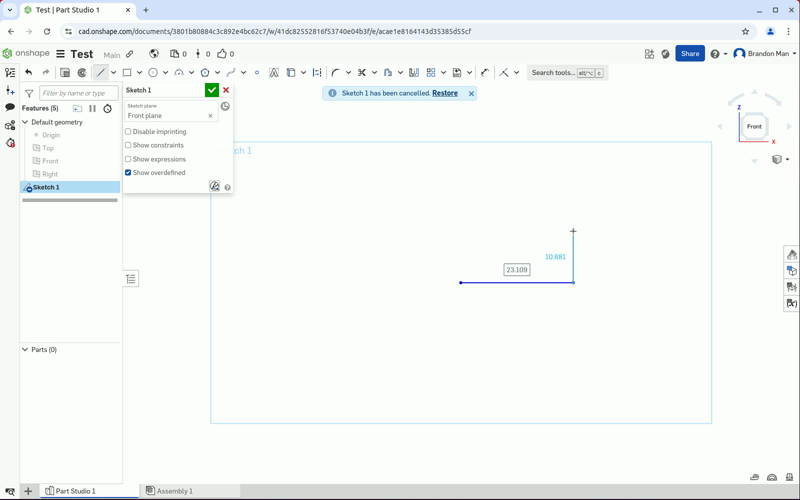
key_down(shift)
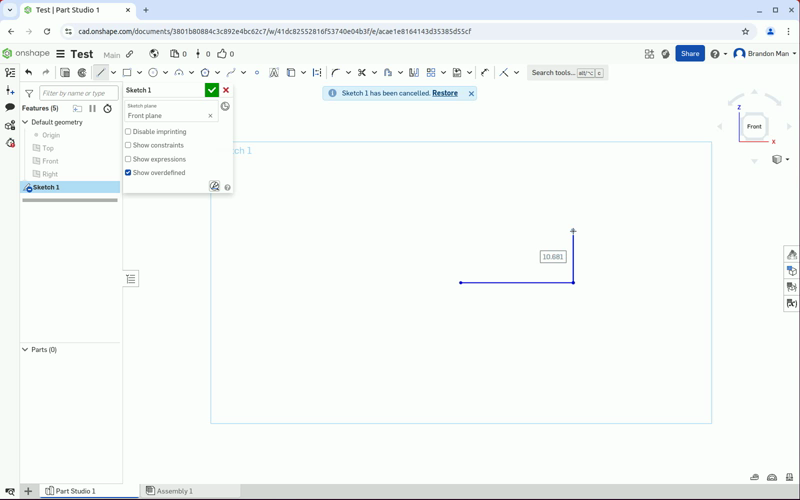
mouse_move(460, 230)
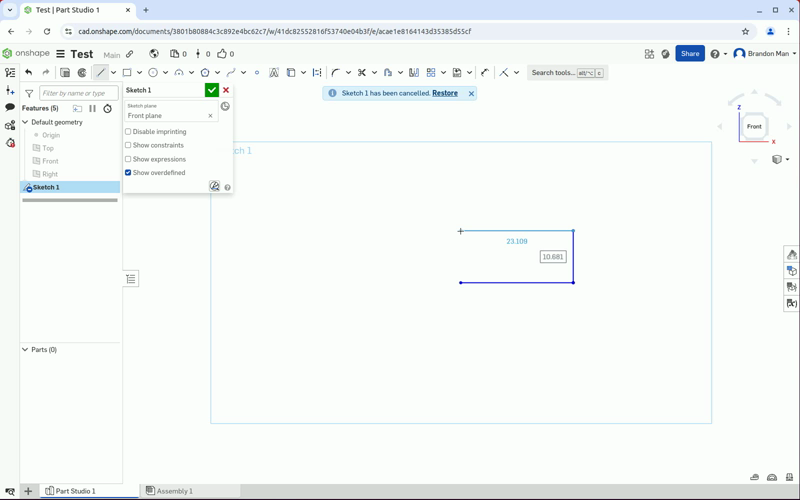
click(460, 230)
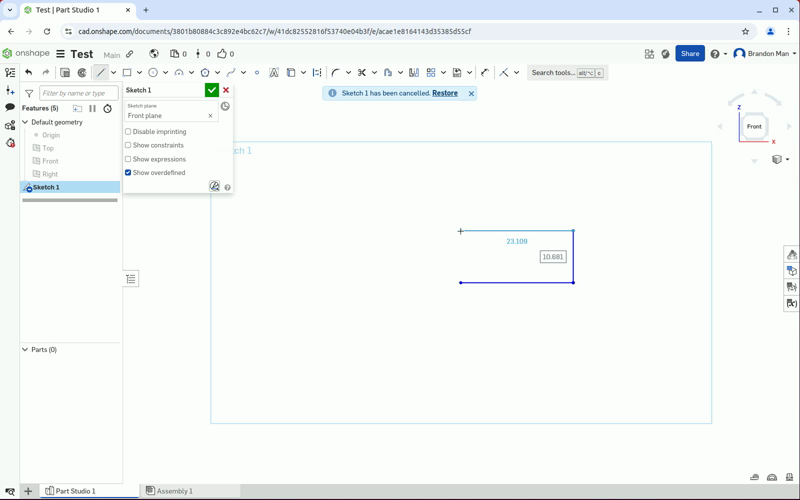
key_up(shift)
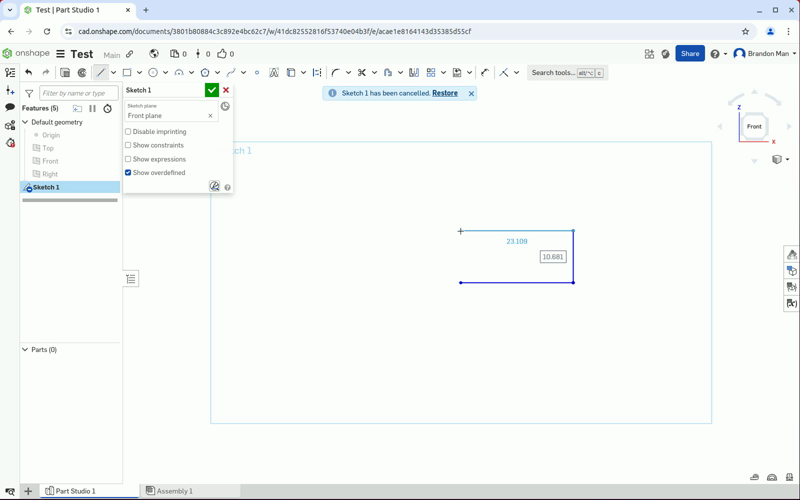
mouse_move(490, 230)
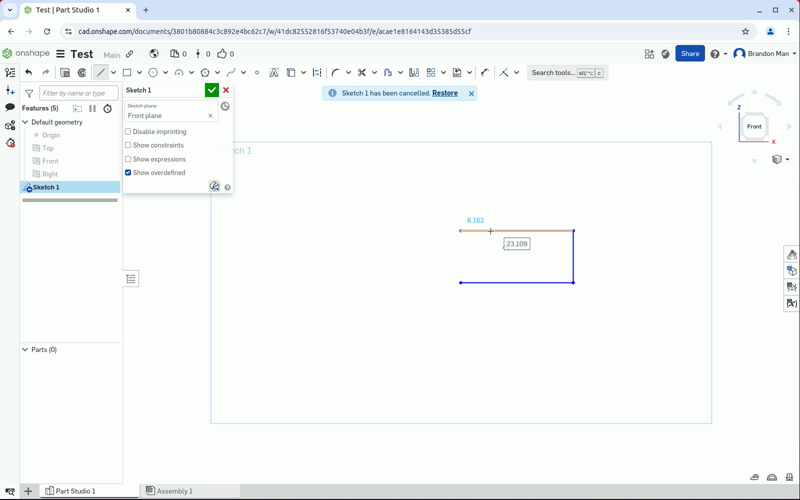
key_down(shift)
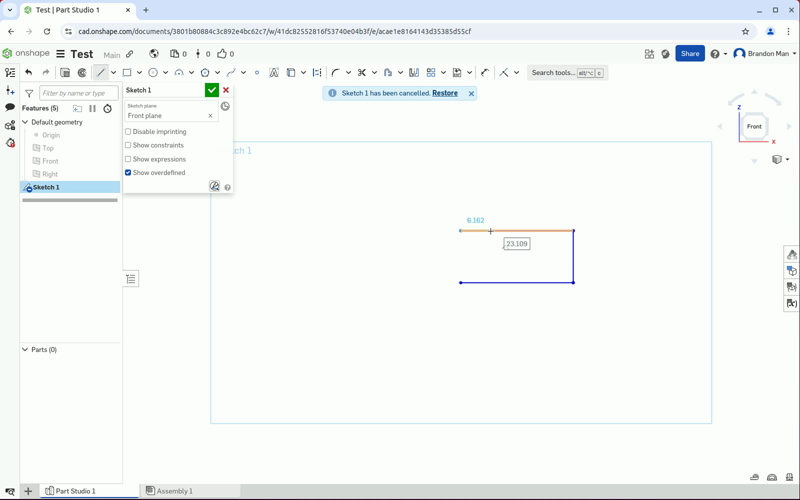
mouse_move(460, 282)
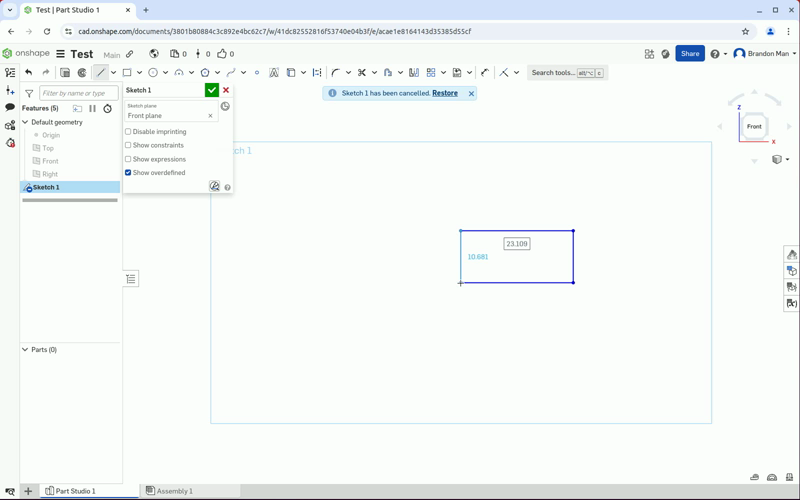
key_up(shift)
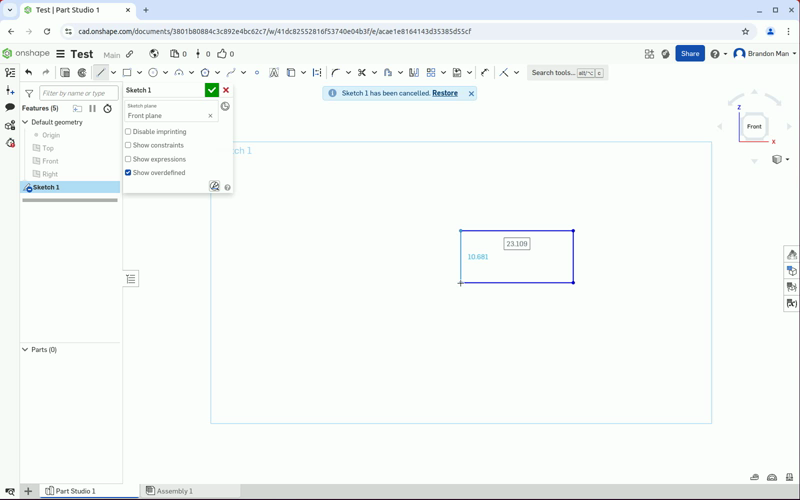
click(460, 282)
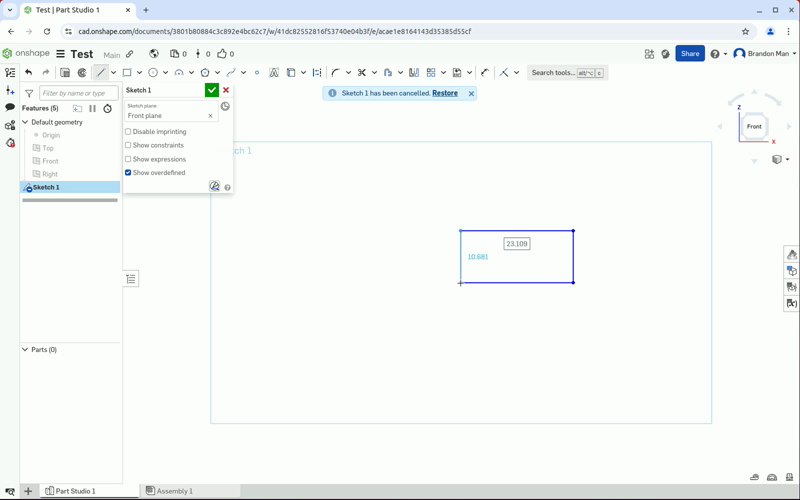
key(esc)
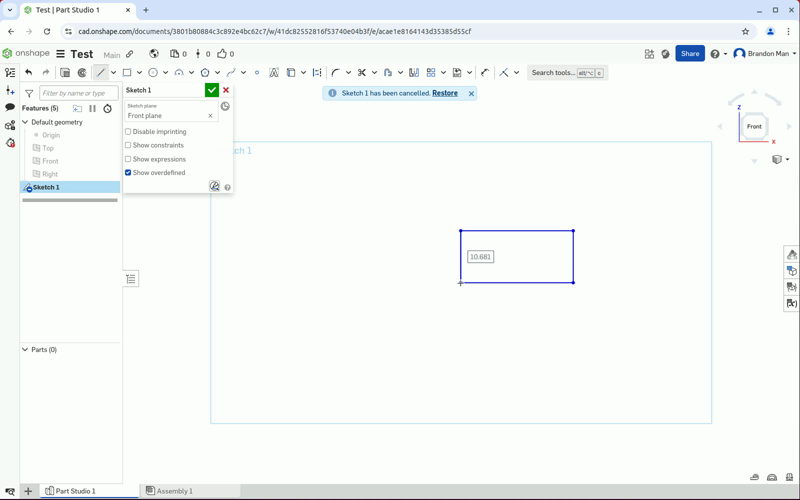
mouse_move(467, 277)
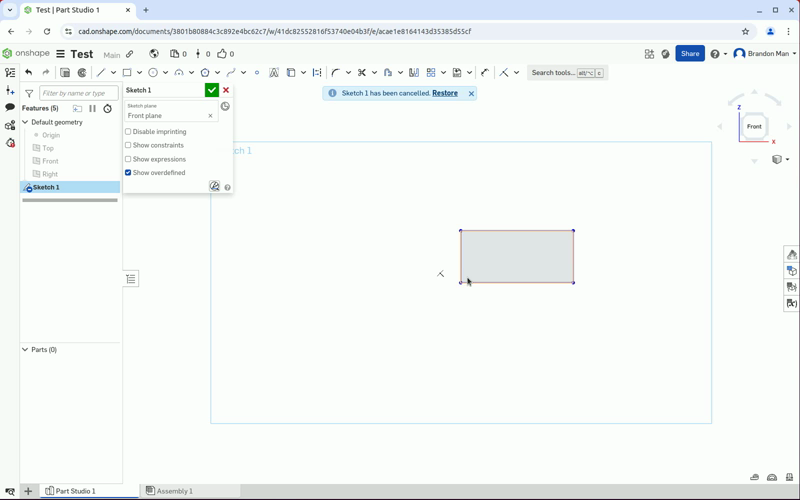
click(467, 277)
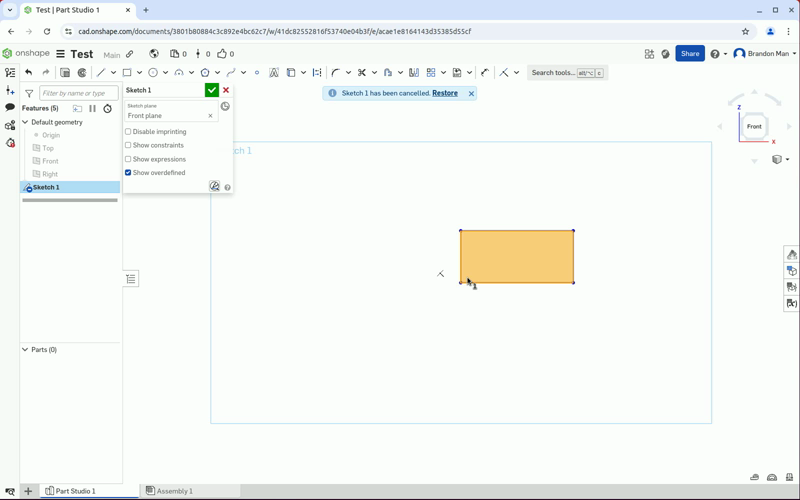
mouse_move(73, 352)
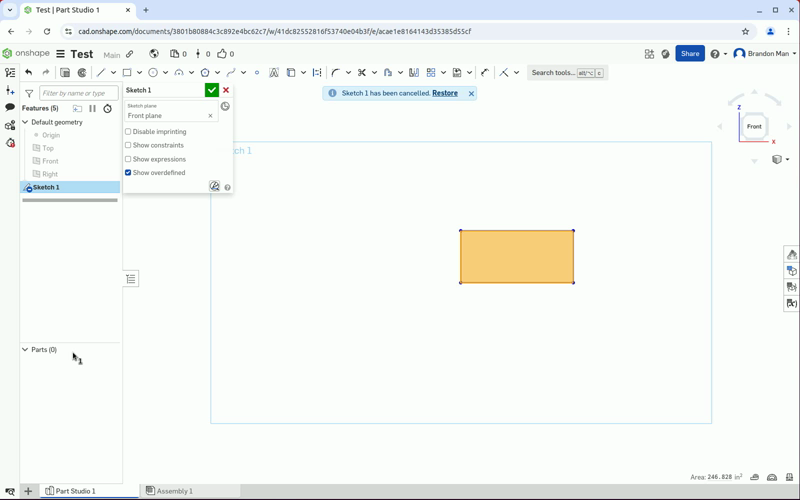
key(shift+y)
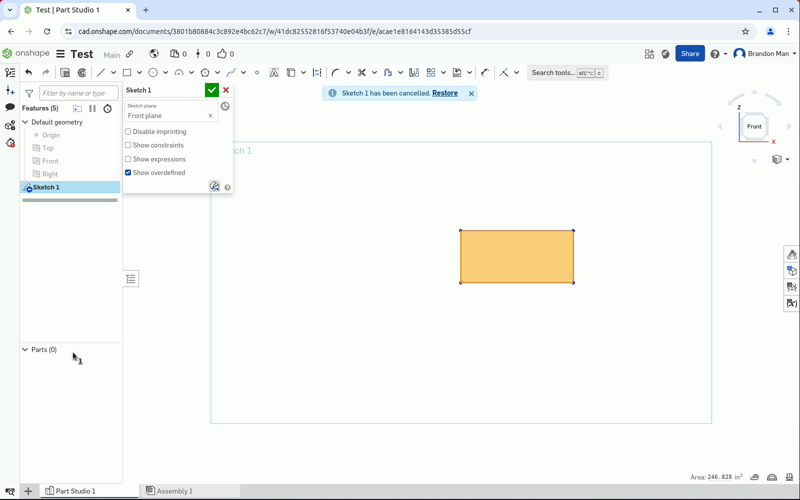
key(shift+e)
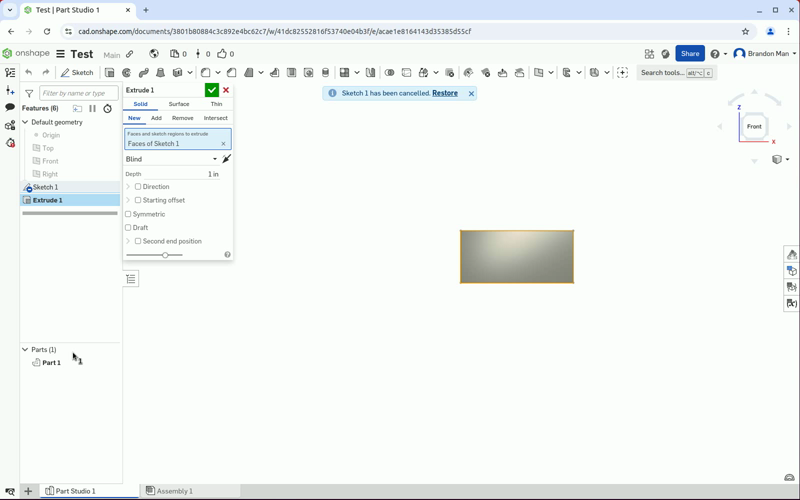
mouse_move(143, 106)
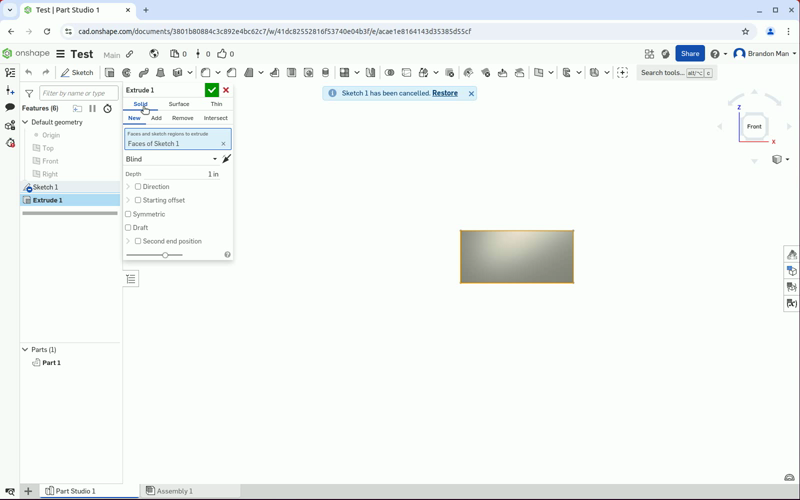
click(143, 106)
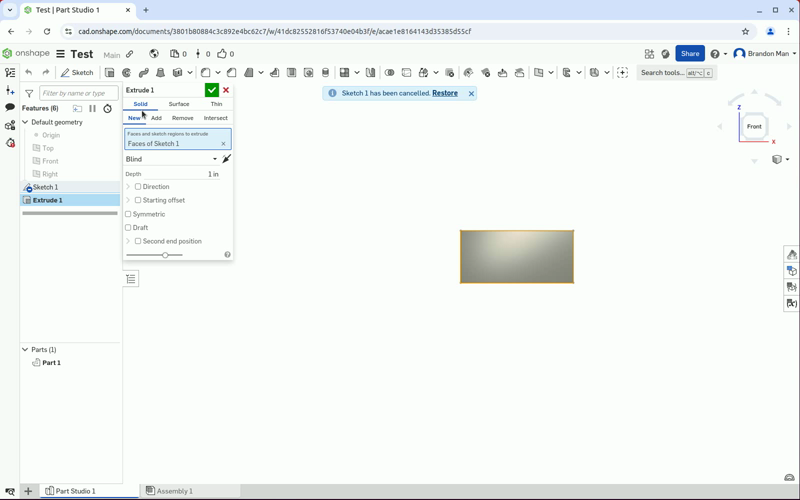
mouse_move(137, 120)
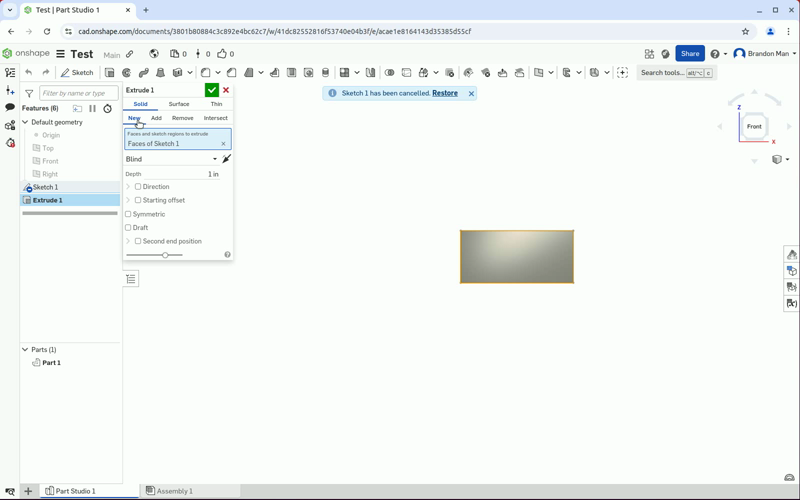
click(137, 120)
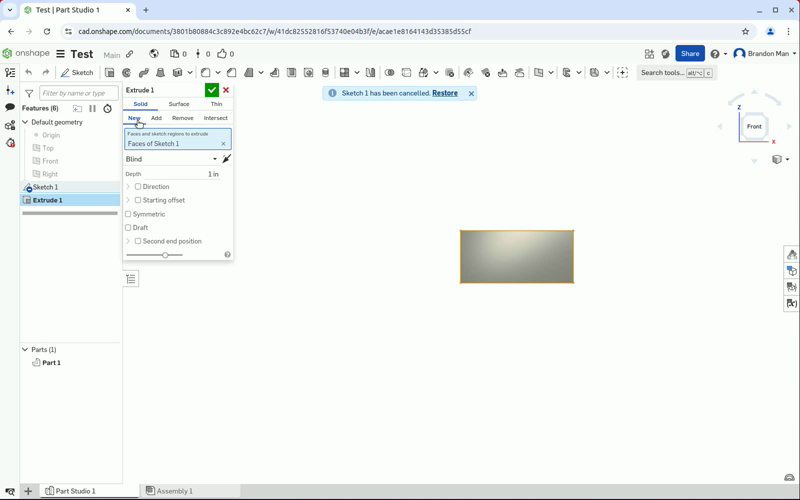
key(tab, 4)
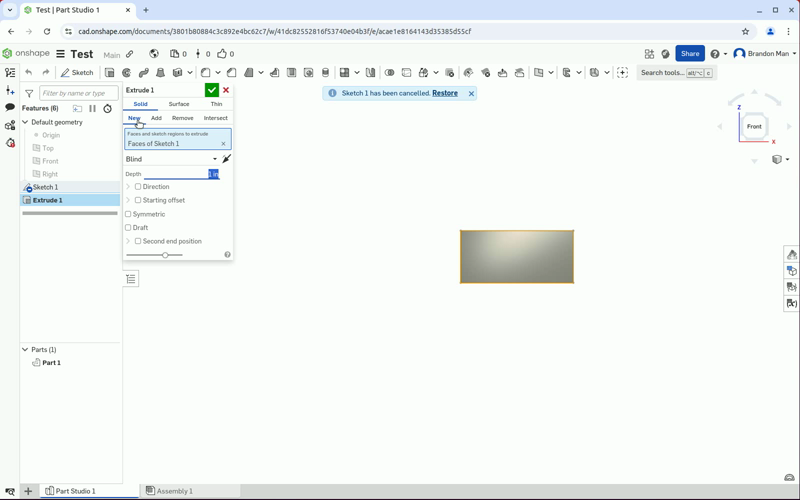
text(7.221)
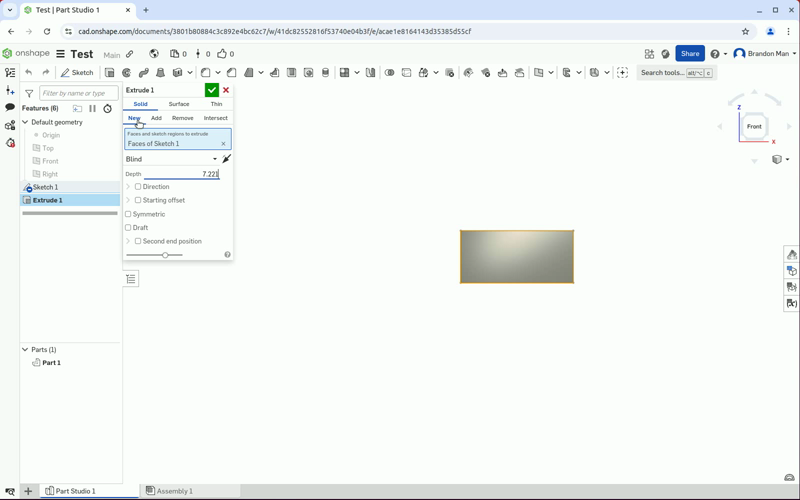
key(enter)
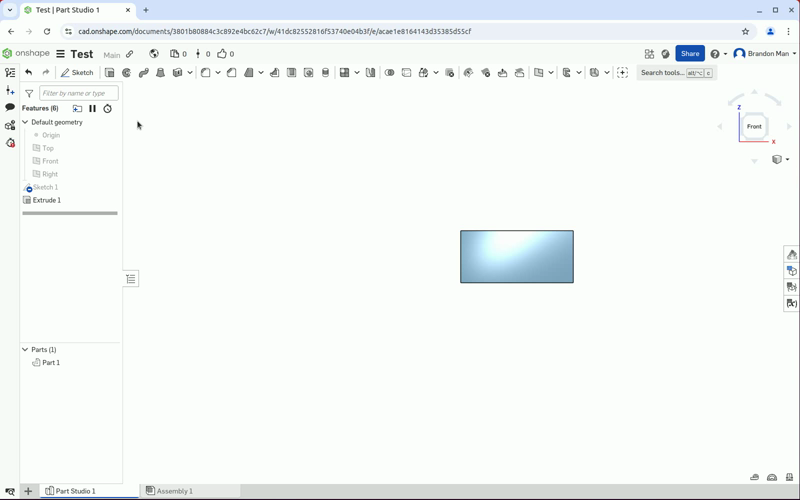
key(shift+h)
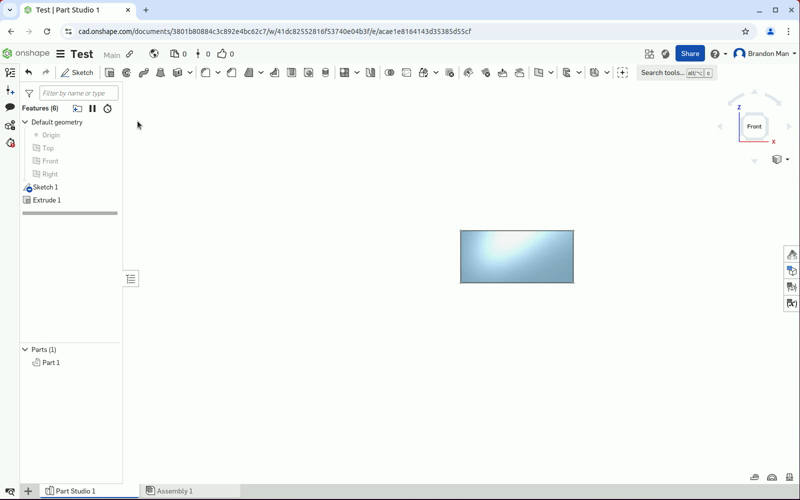
key(shift+h)
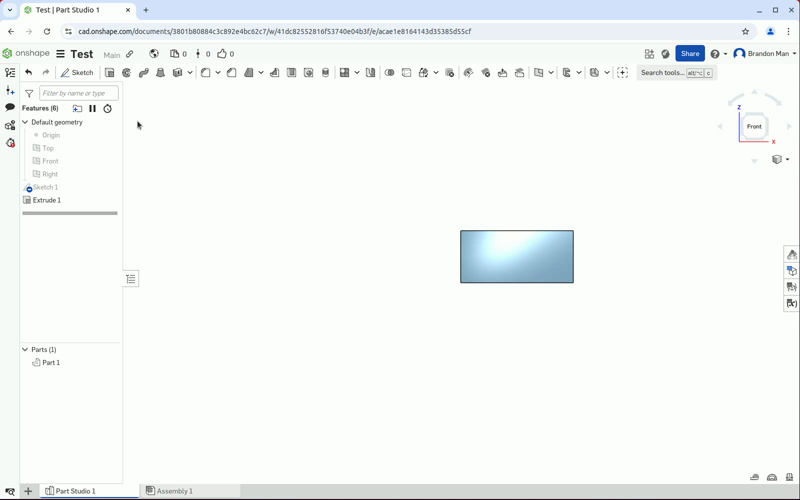
mouse_move(73, 189)
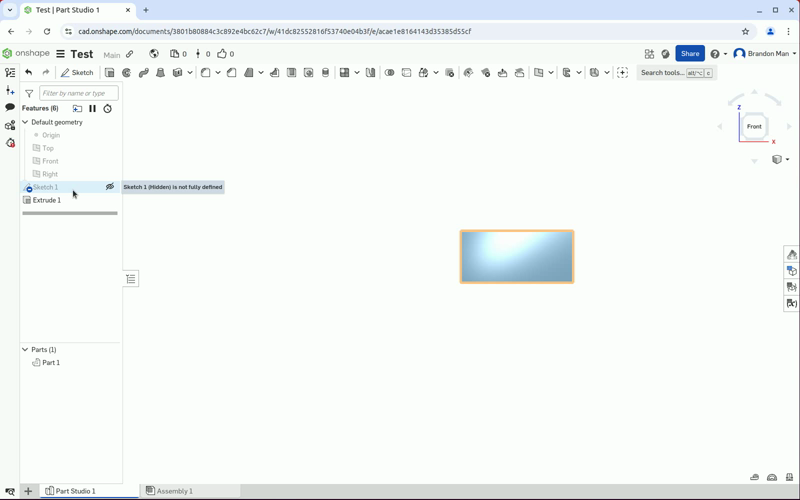
click(73, 189)
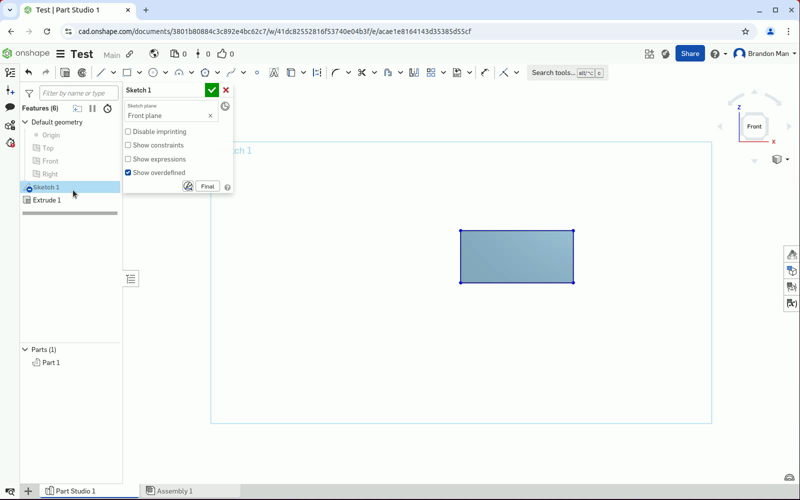
mouse_move(229, 92)
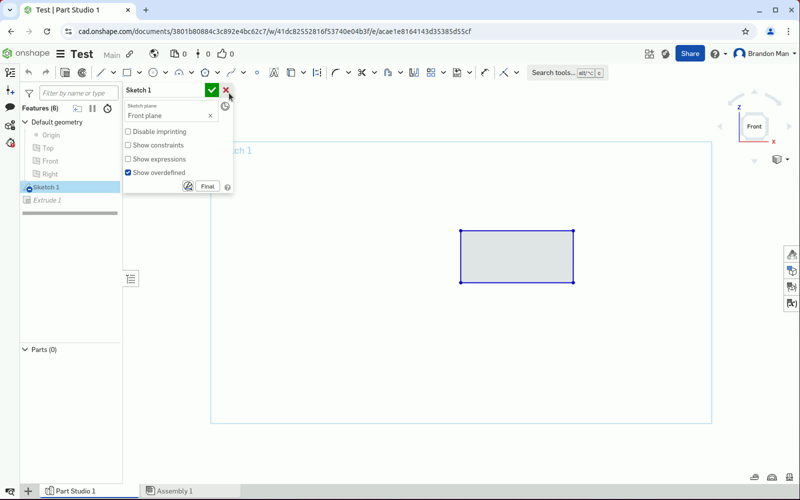
click(229, 92)
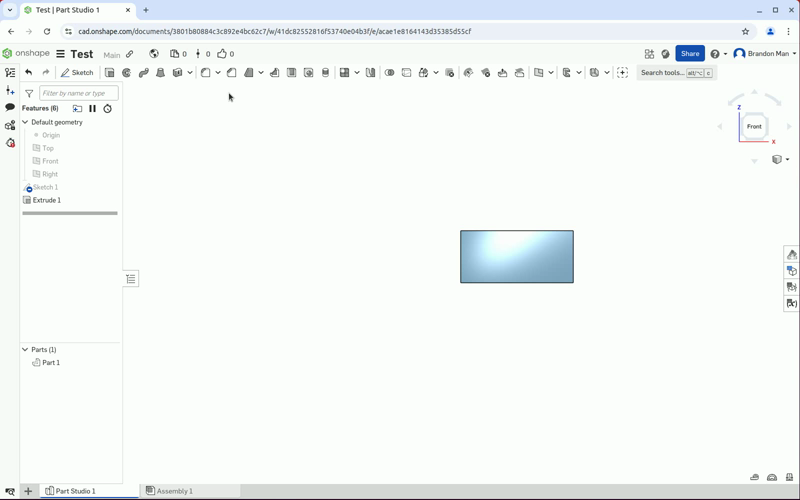
mouse_move(541, 75)
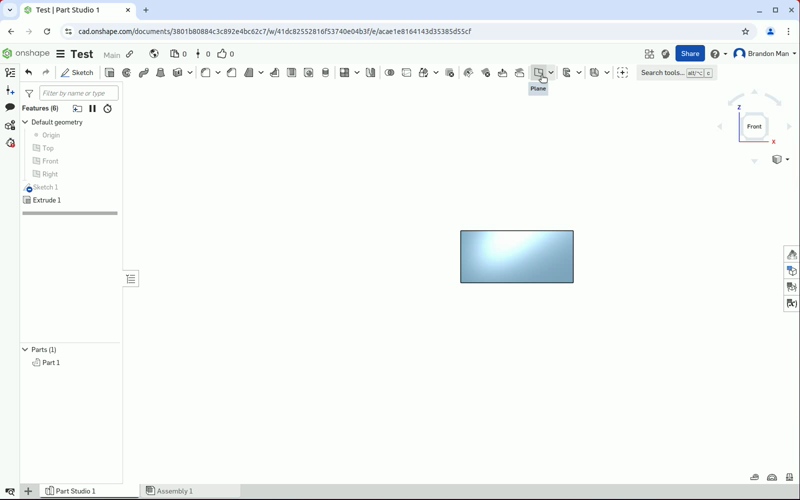
click(541, 75)
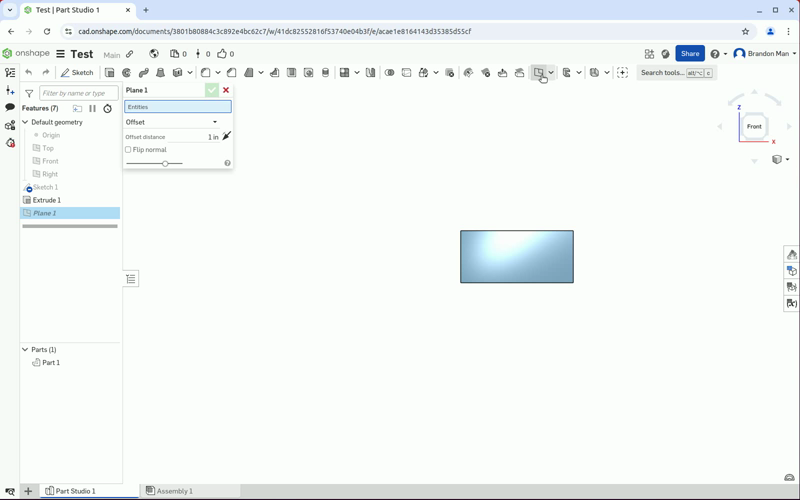
mouse_move(73, 163)
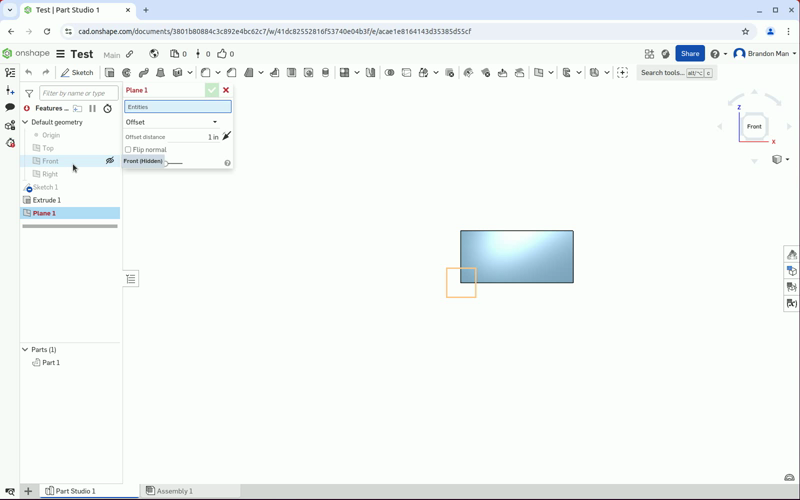
click(73, 163)
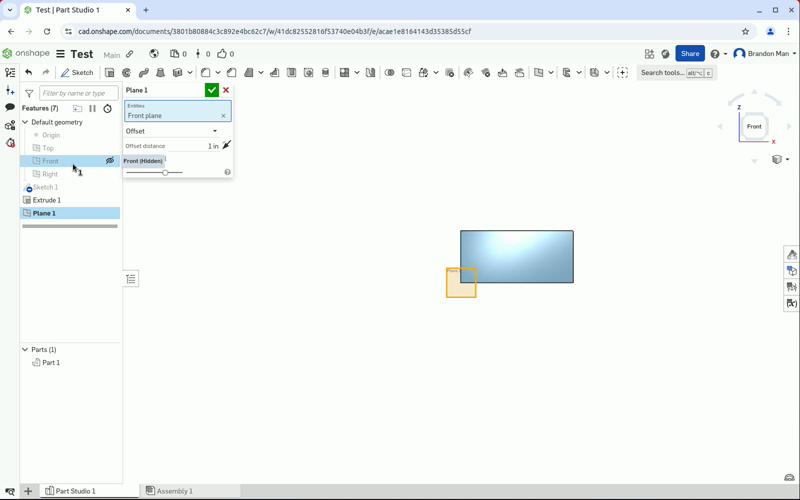
key(tab, 2)
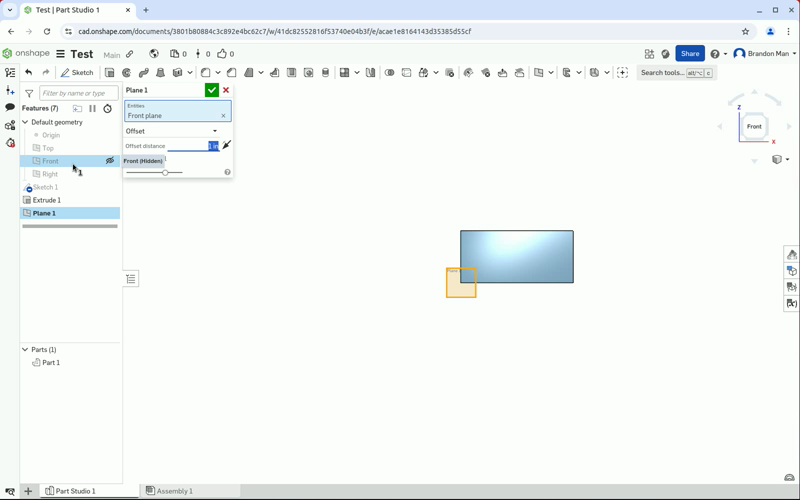
text(7.21)
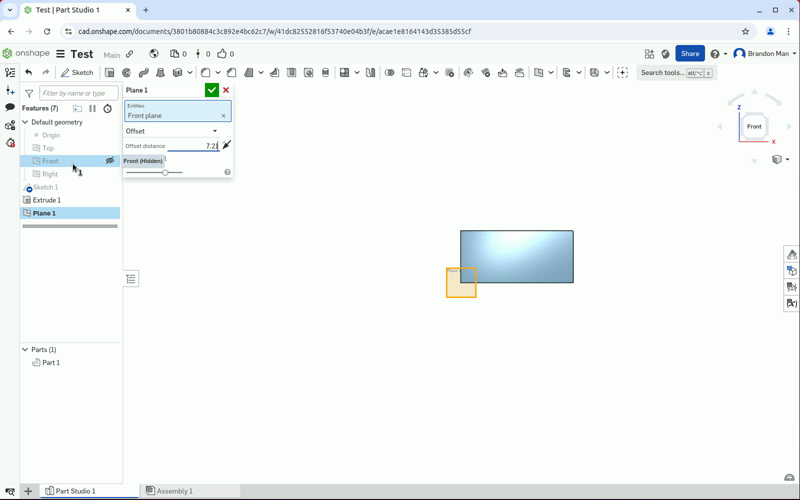
key(enter, 2)
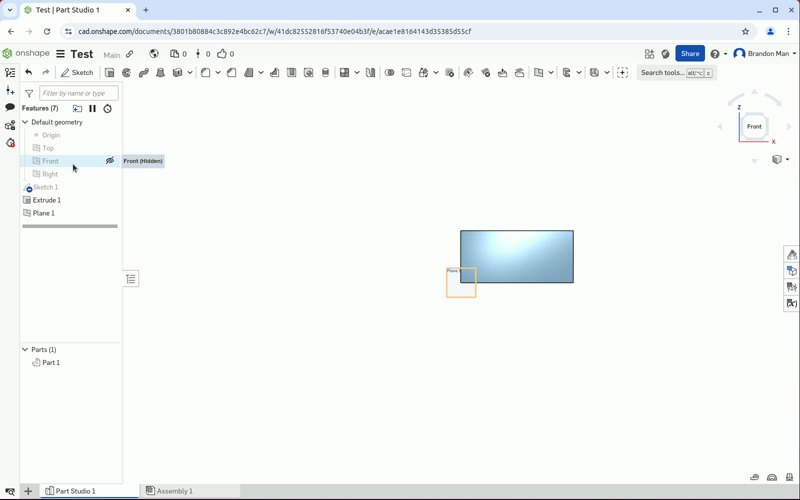
key(shift+s)
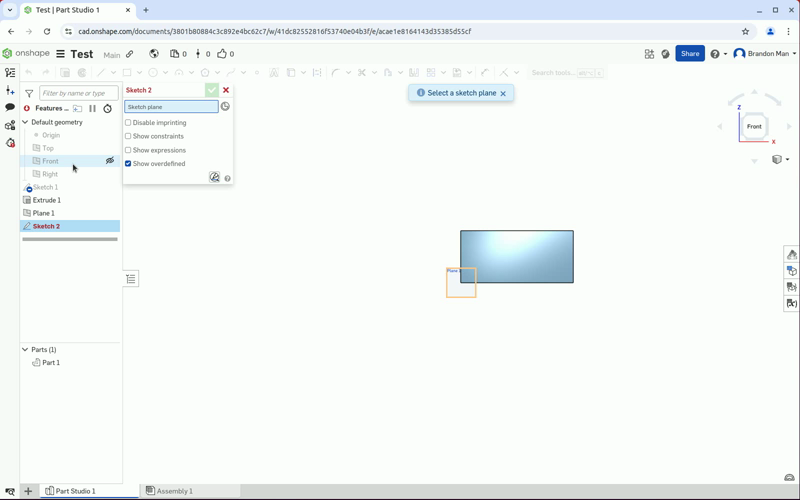
mouse_move(73, 215)
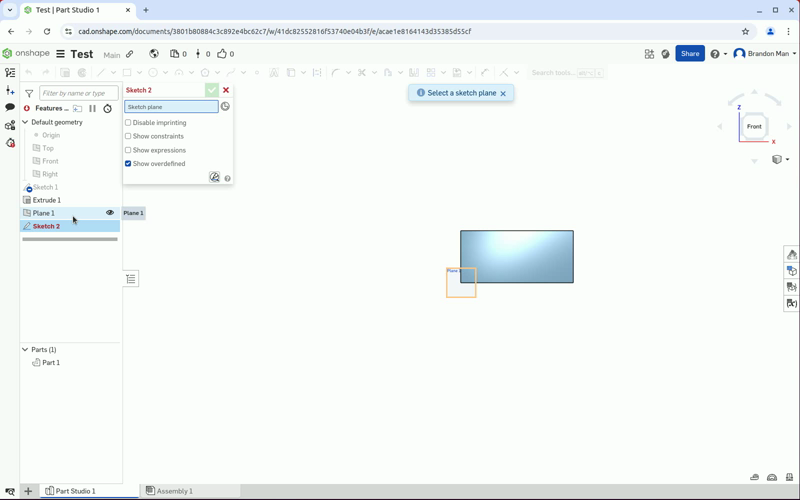
click(73, 215)
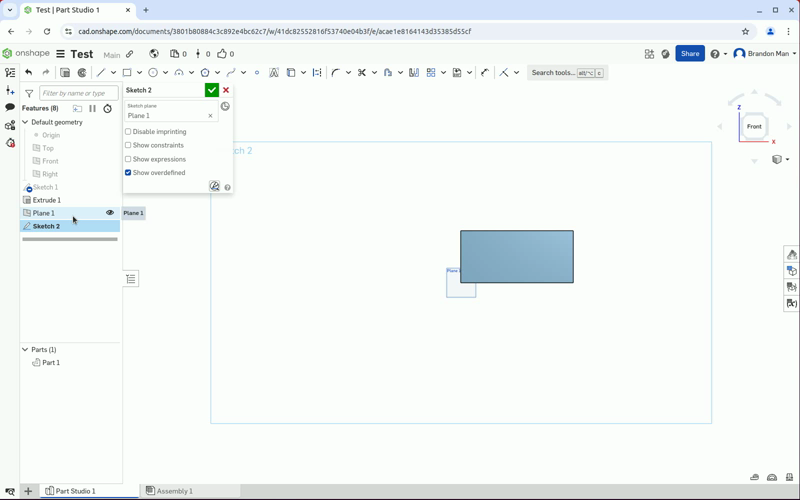
mouse_move(73, 352)
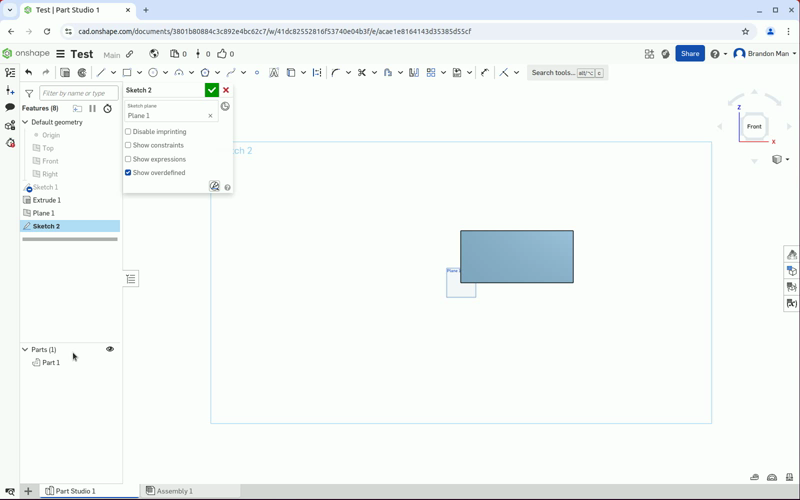
key(y)
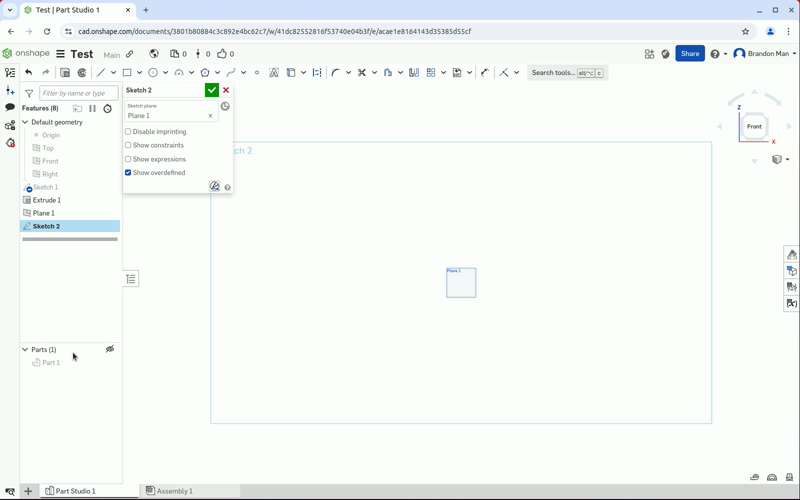
key(l)
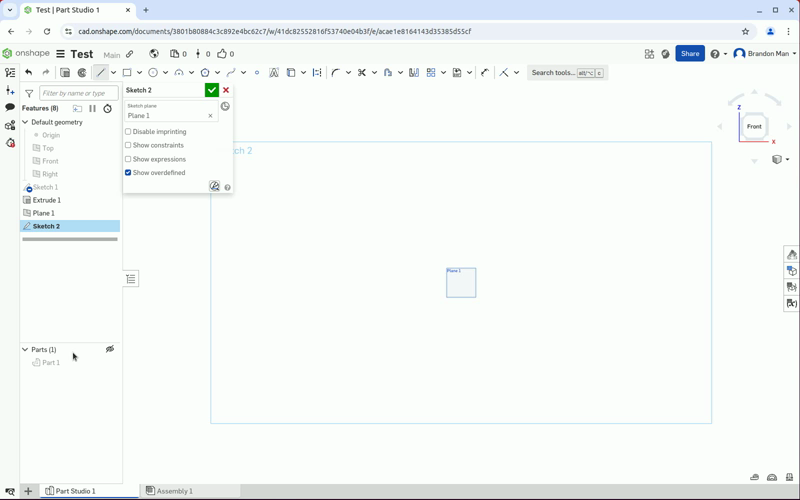
key_down(shift)
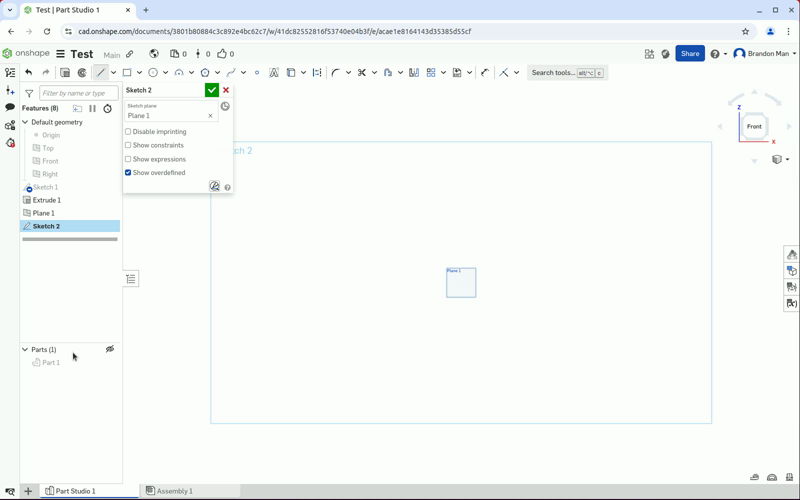
mouse_move(521, 300)
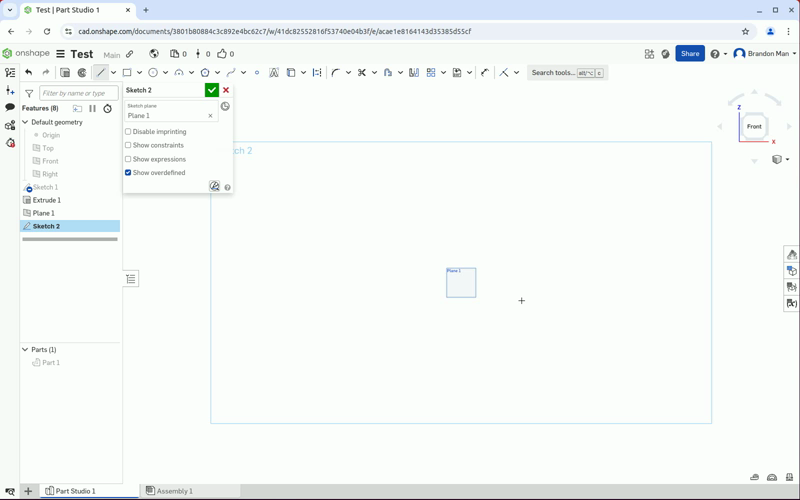
click(521, 300)
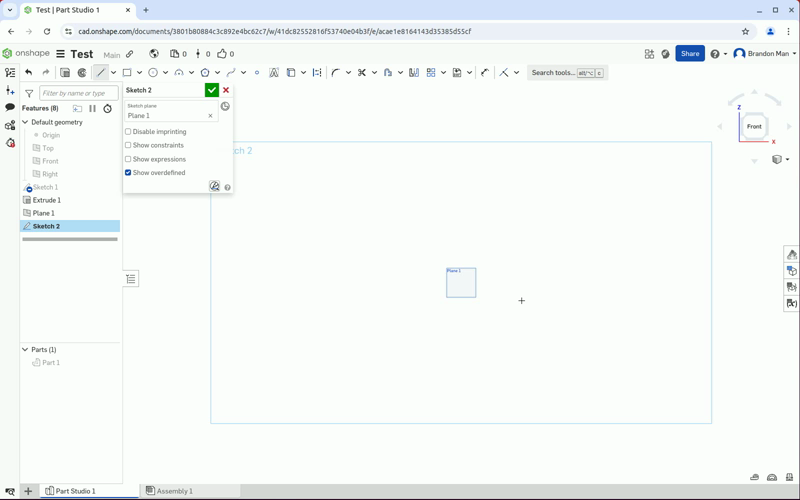
key_up(shift)
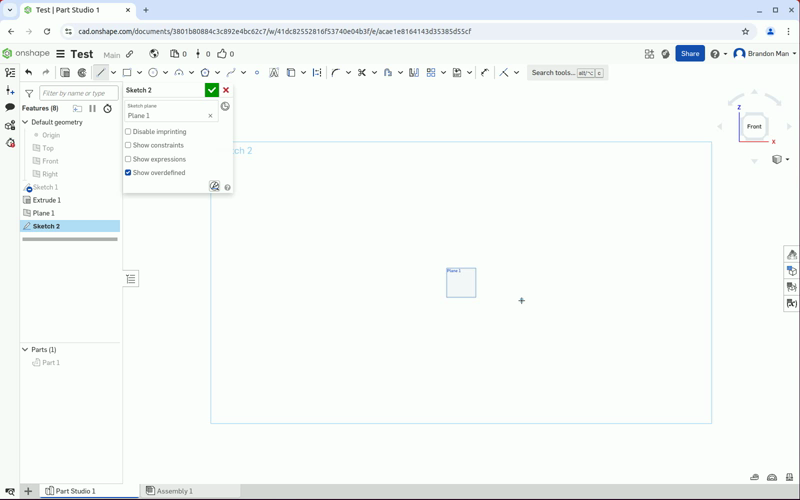
key_down(shift)
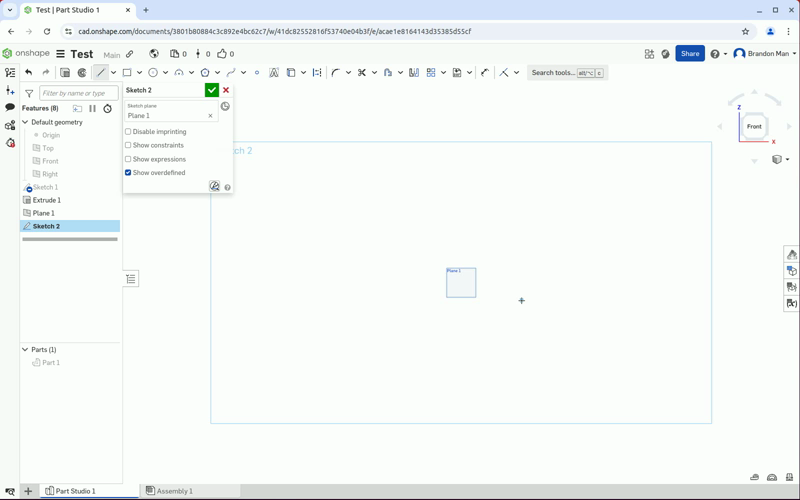
mouse_move(551, 300)
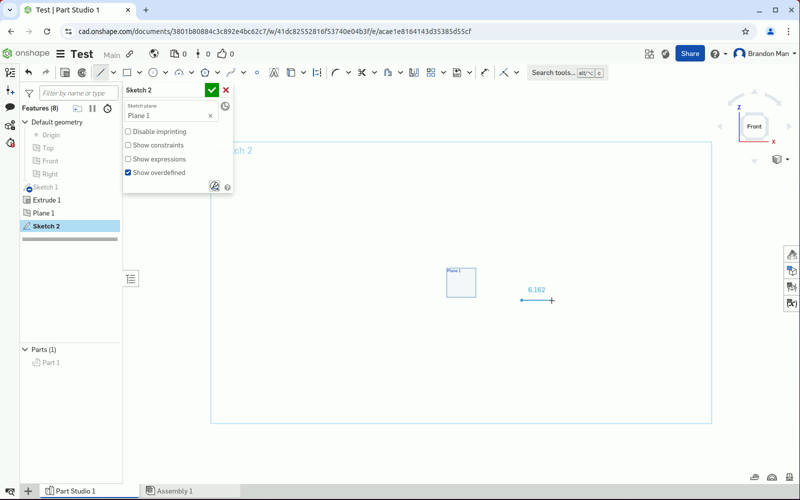
mouse_move(573, 300)
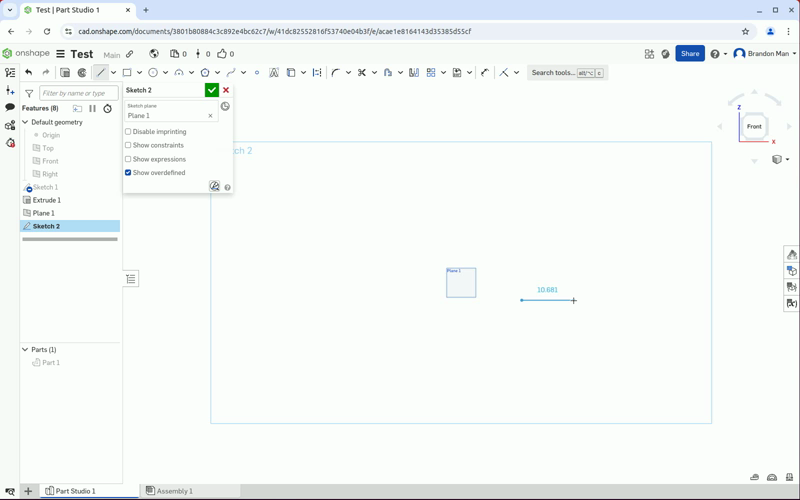
click(573, 300)
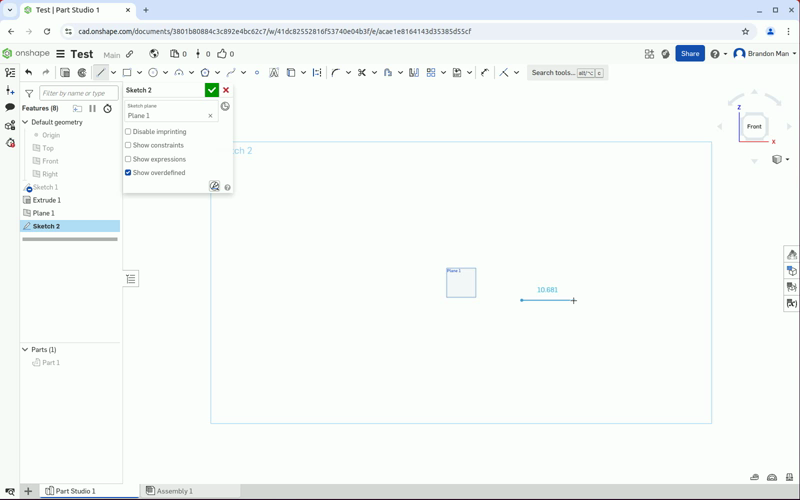
key_up(shift)
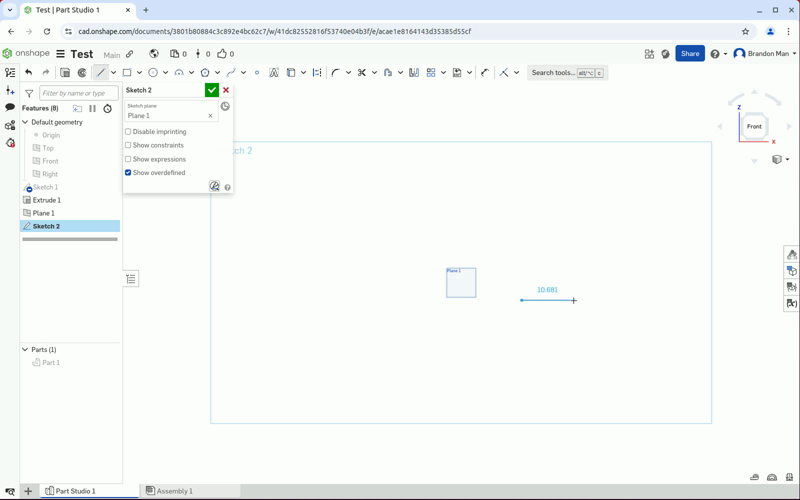
key_down(shift)
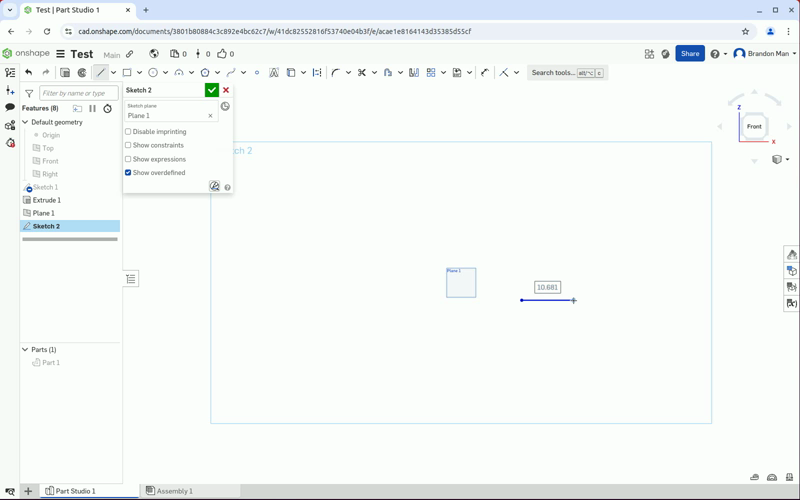
mouse_move(589, 300)
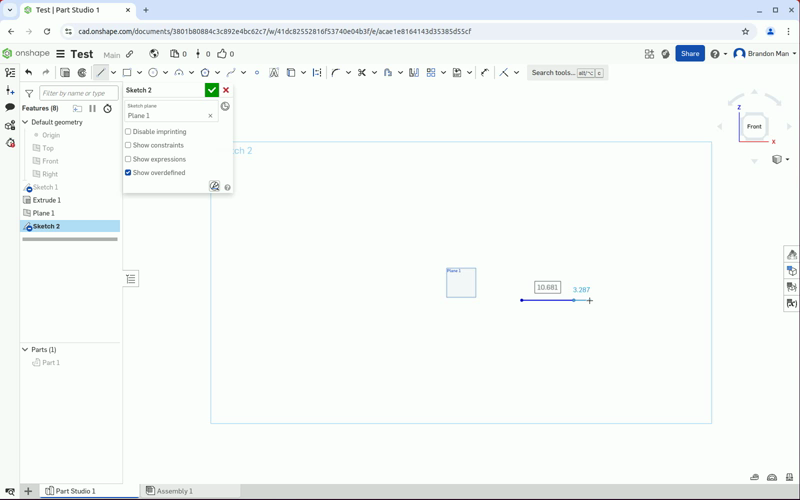
mouse_move(573, 282)
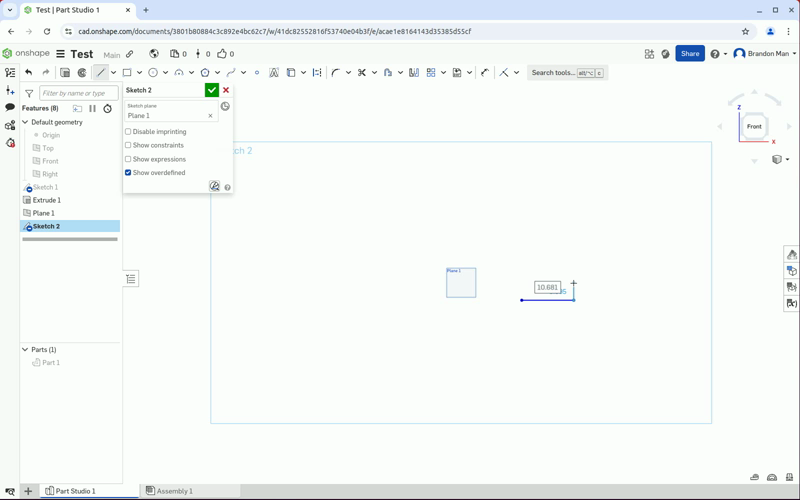
click(573, 282)
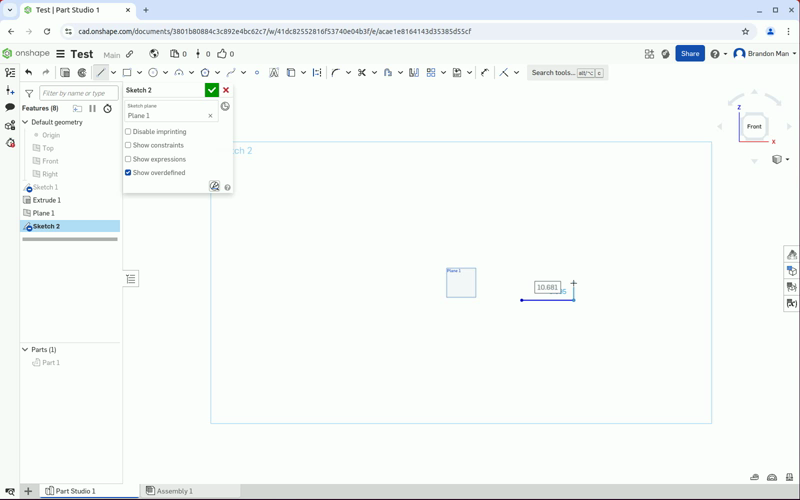
key_up(shift)
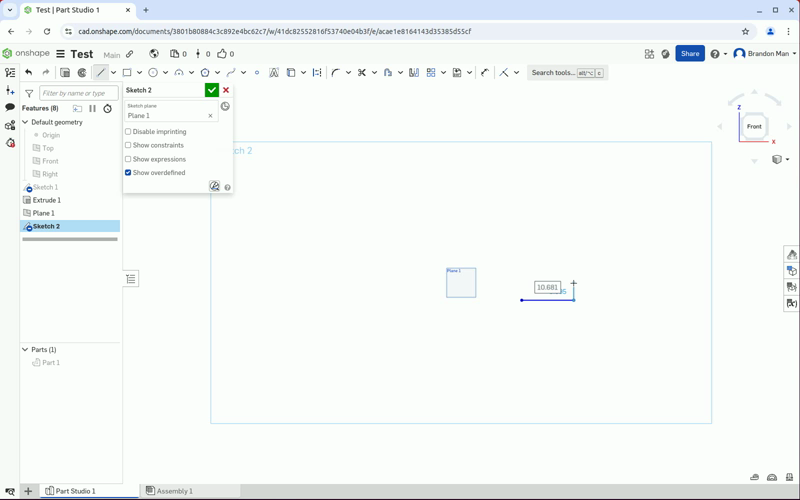
key_down(shift)
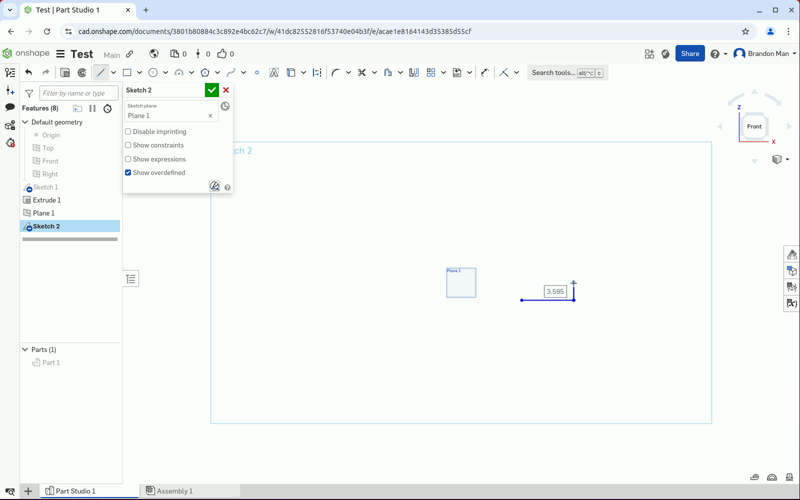
mouse_move(589, 282)
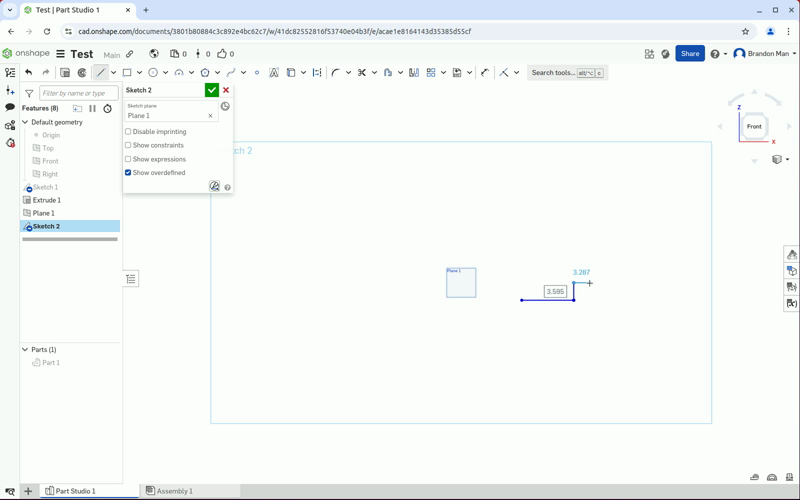
mouse_move(521, 282)
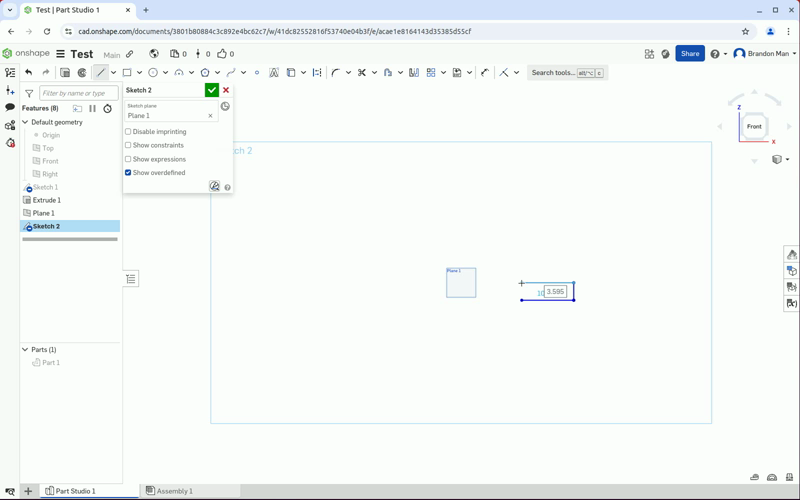
click(521, 282)
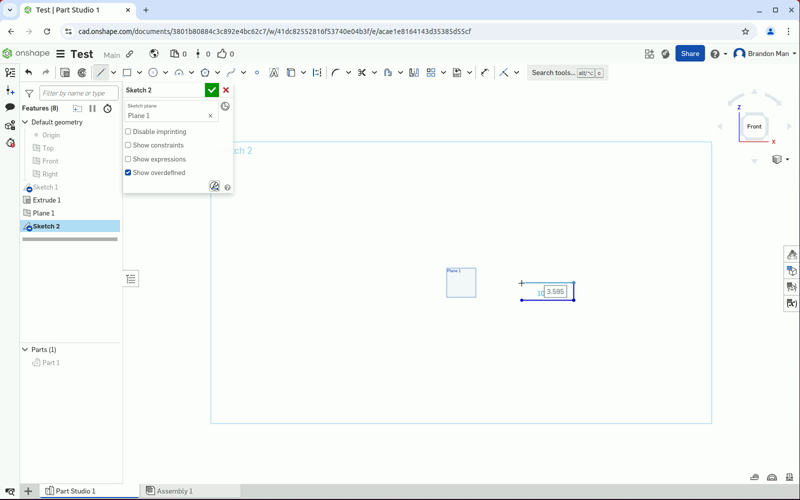
key_up(shift)
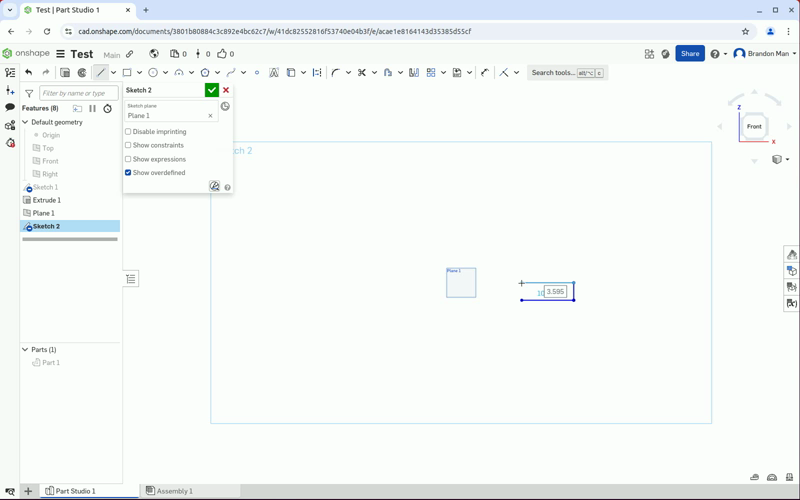
mouse_move(551, 282)
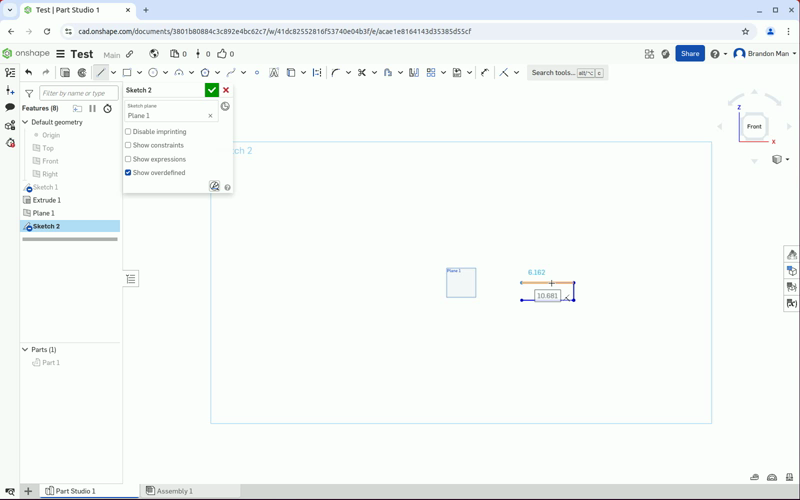
key_down(shift)
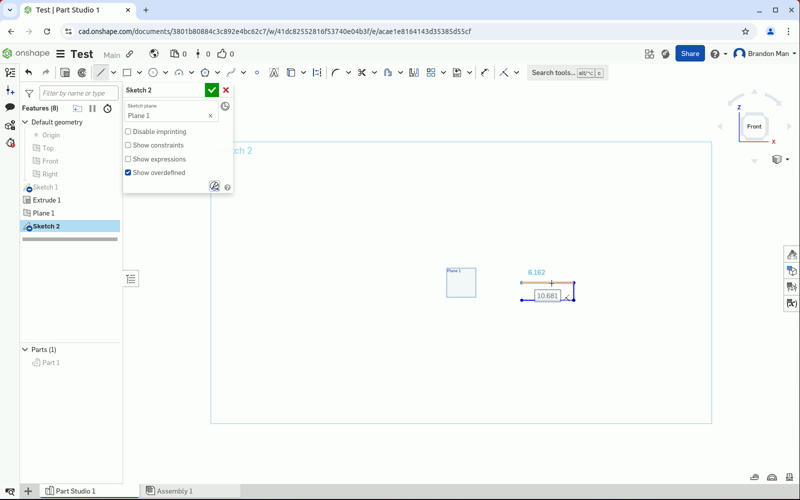
mouse_move(521, 300)
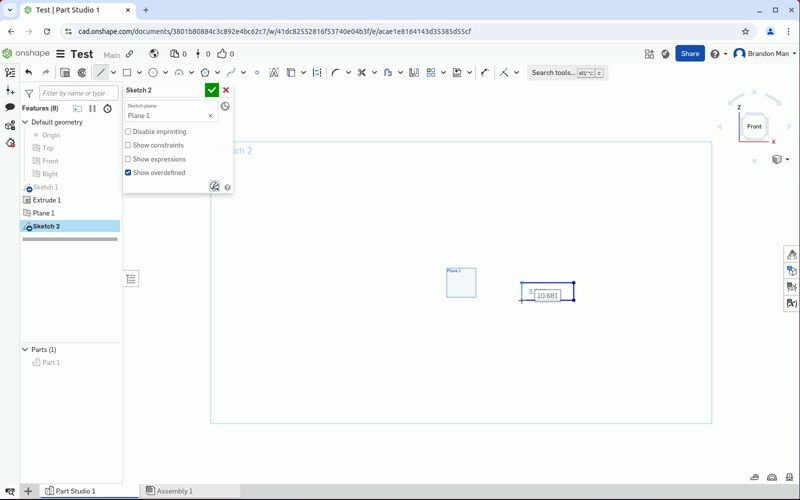
key_up(shift)
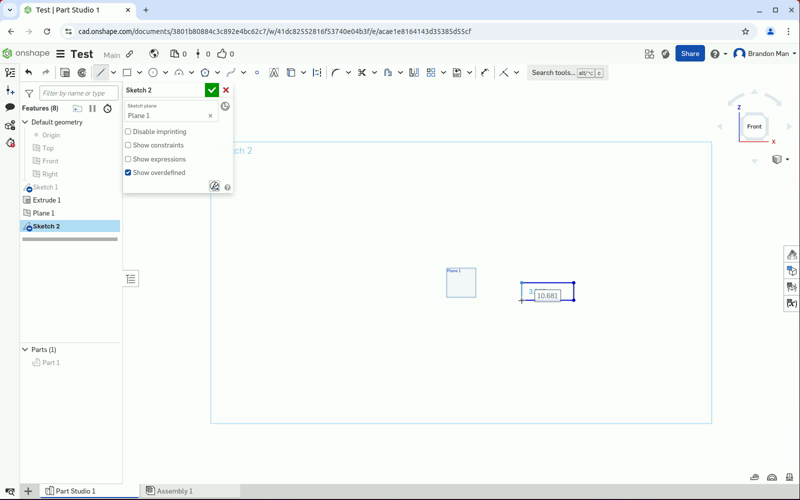
click(521, 300)
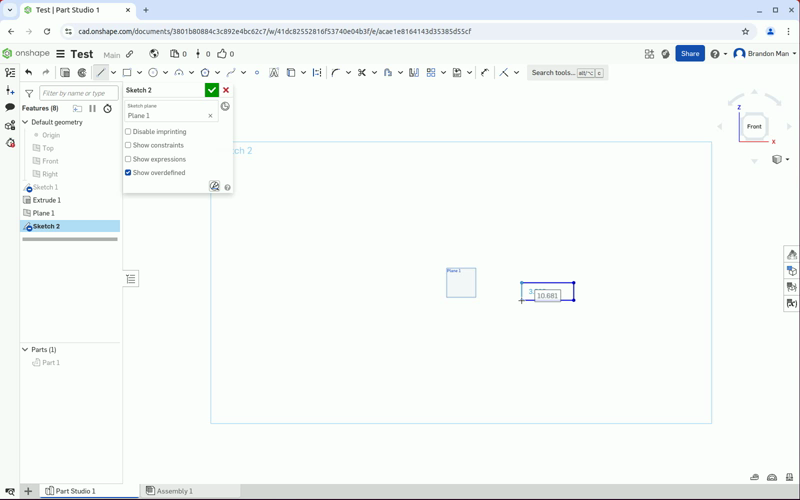
key(esc)
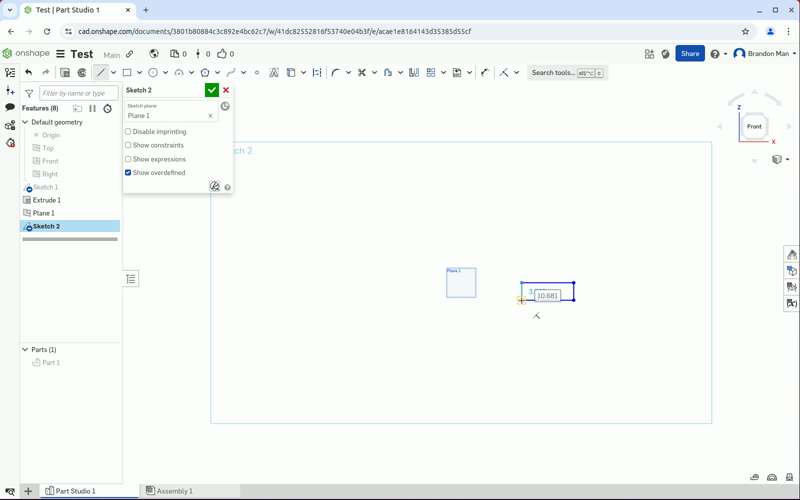
mouse_move(567, 288)
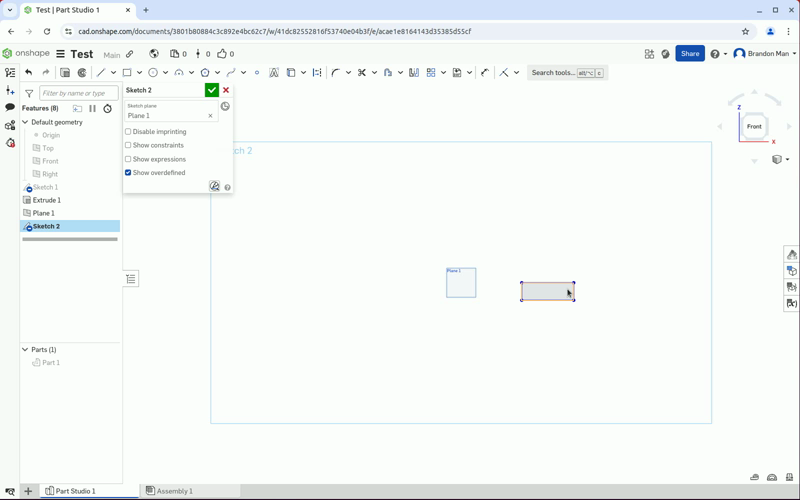
scroll(6)
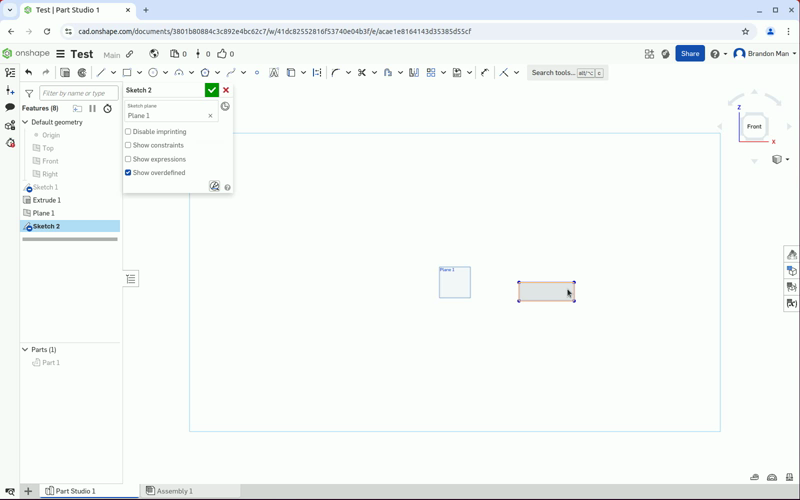
scroll(6)
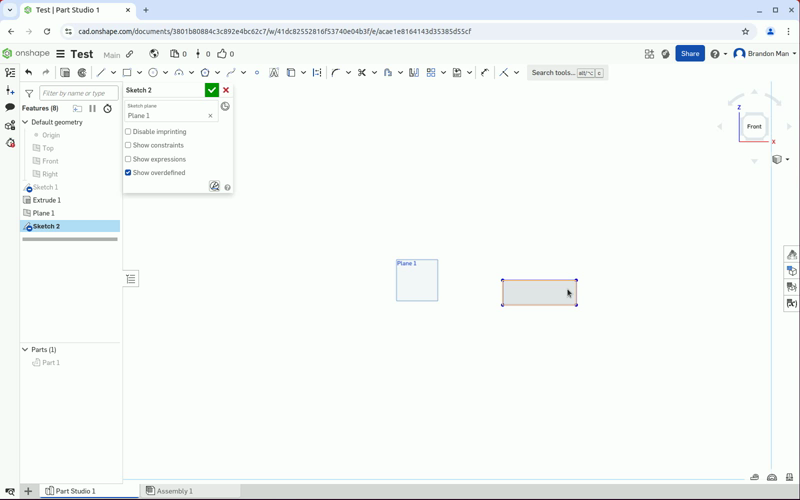
scroll(6)
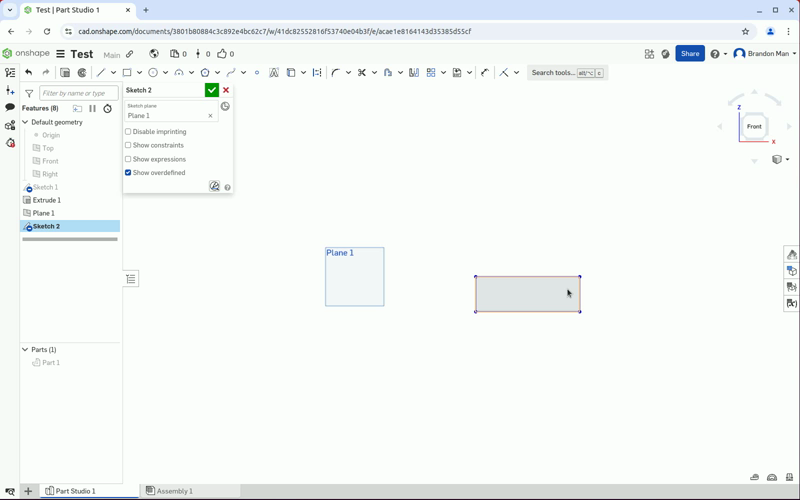
scroll(6)
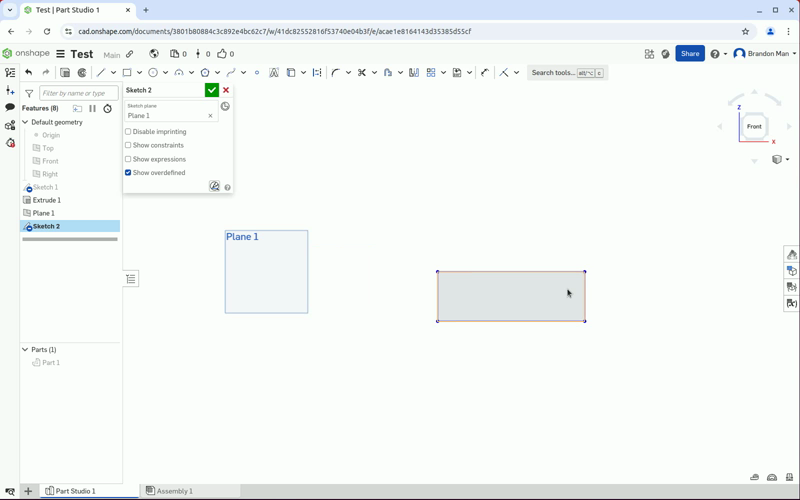
scroll(6)
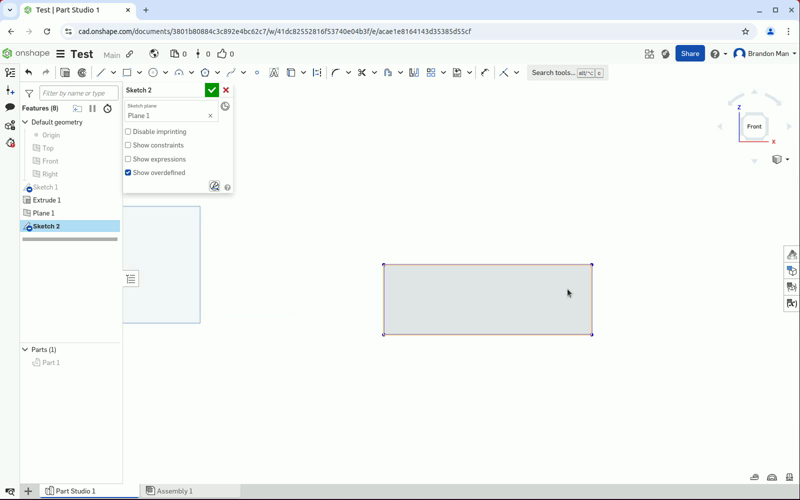
scroll(6)
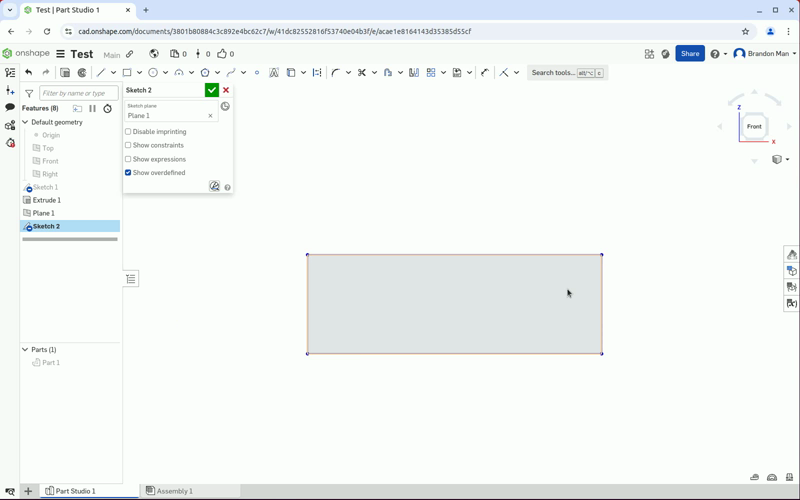
scroll(6)
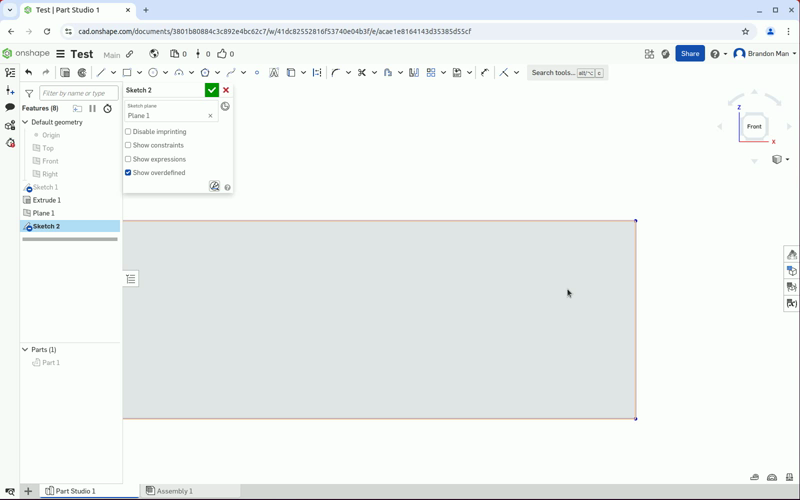
click(567, 288)
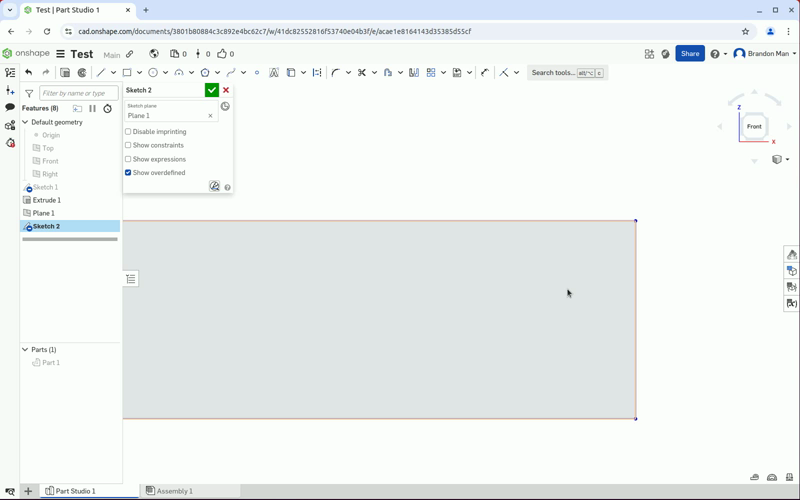
scroll(-6)
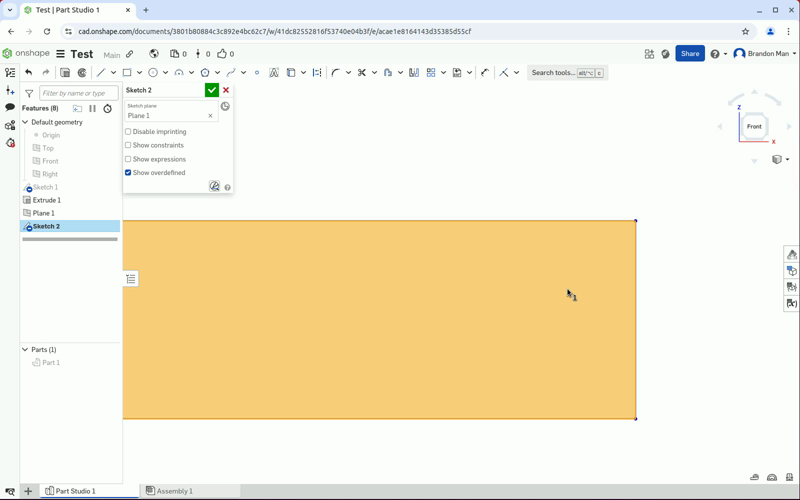
scroll(-6)
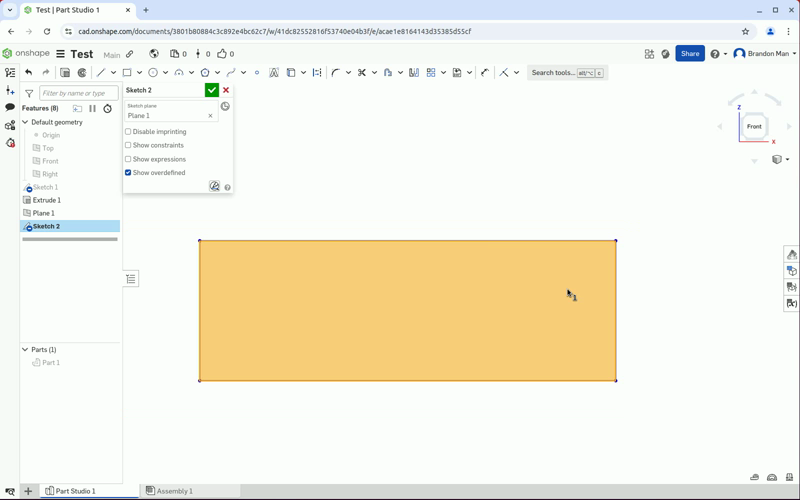
scroll(-6)
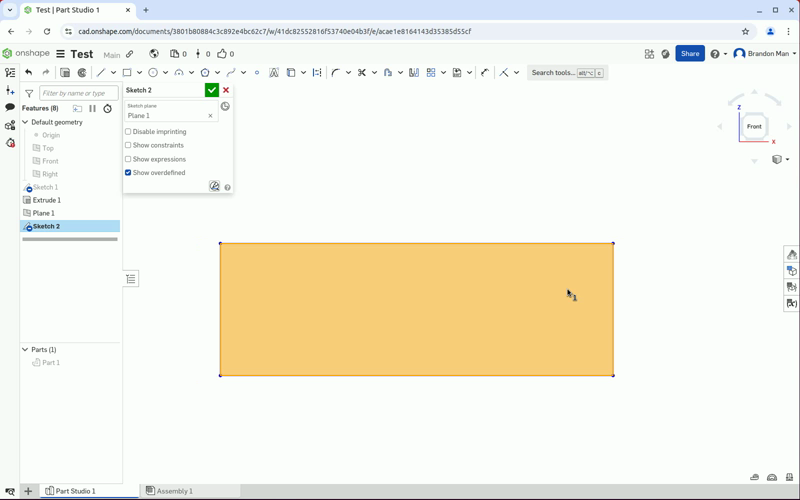
scroll(-6)
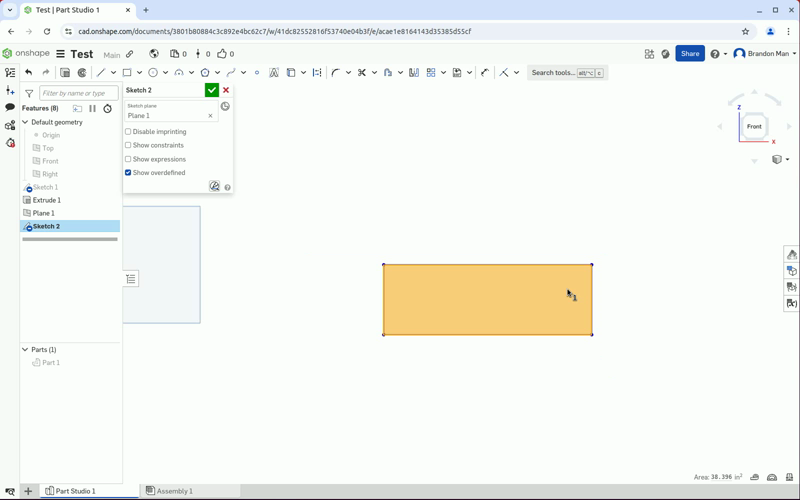
scroll(-6)
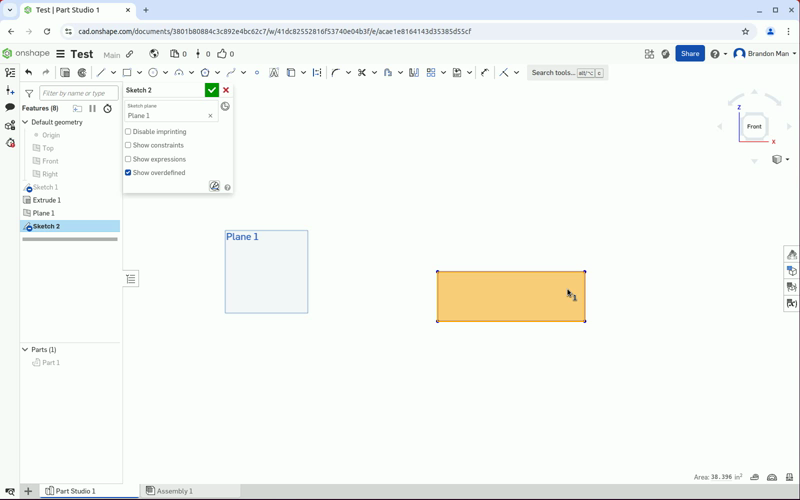
scroll(-6)
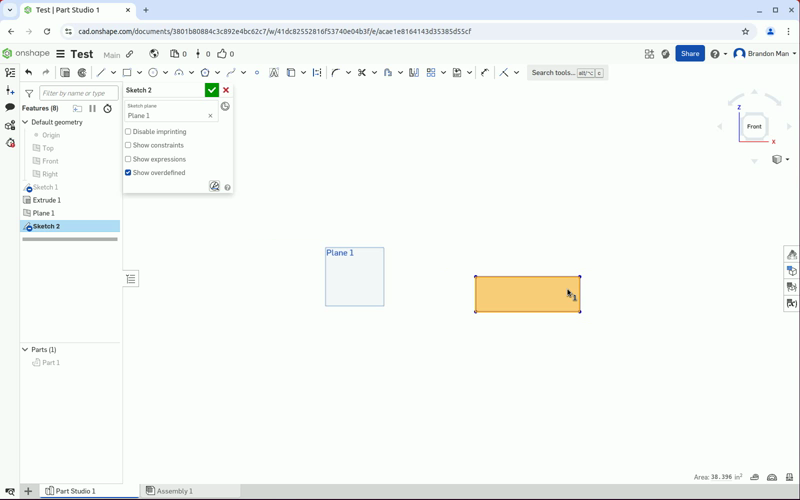
scroll(-6)
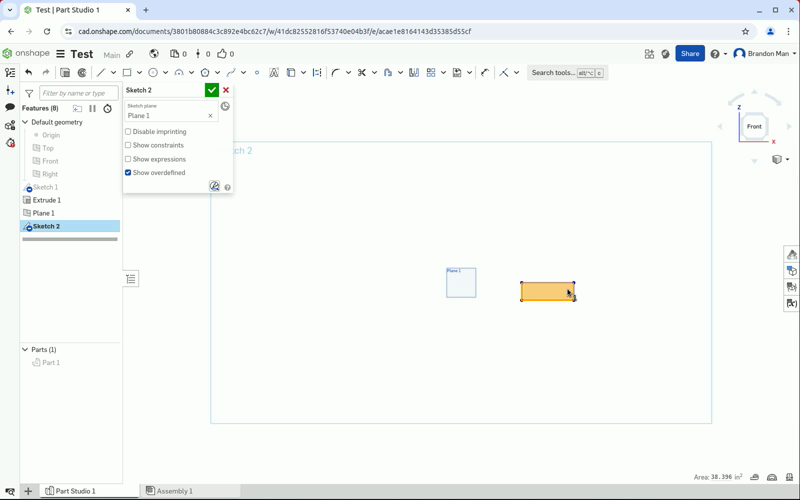
mouse_move(73, 352)
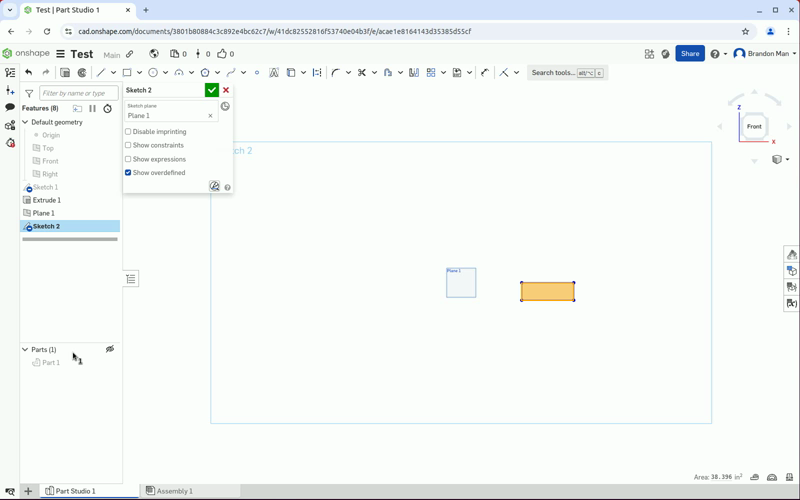
key(shift+y)
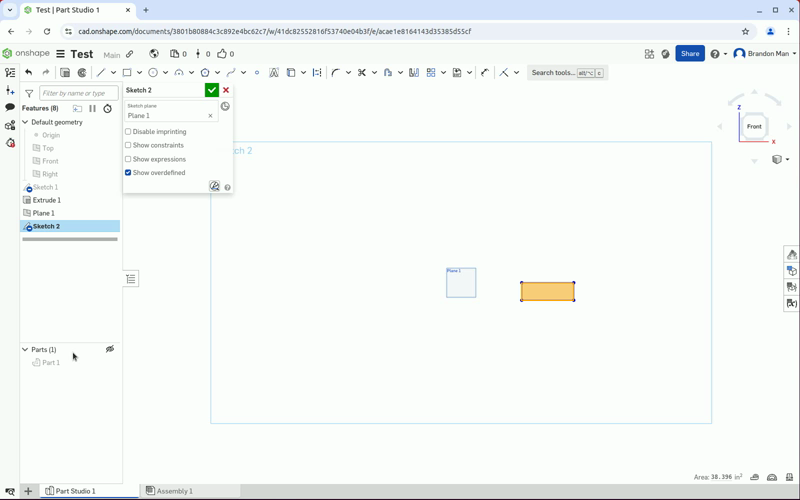
key(shift+e)
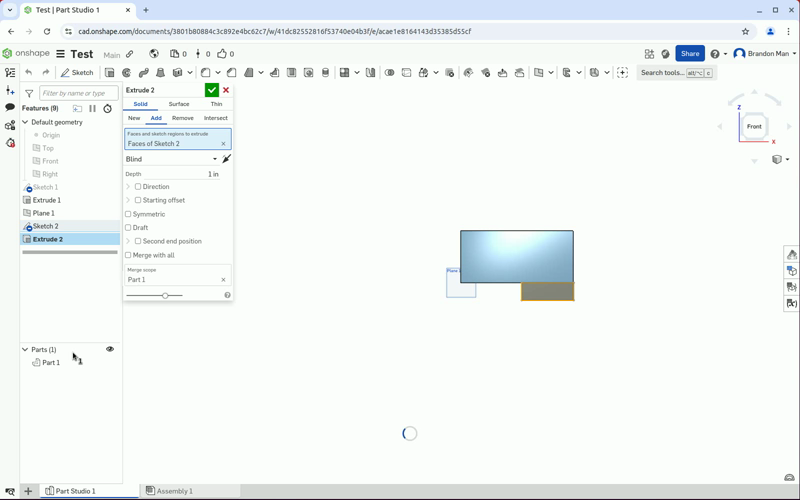
mouse_move(143, 106)
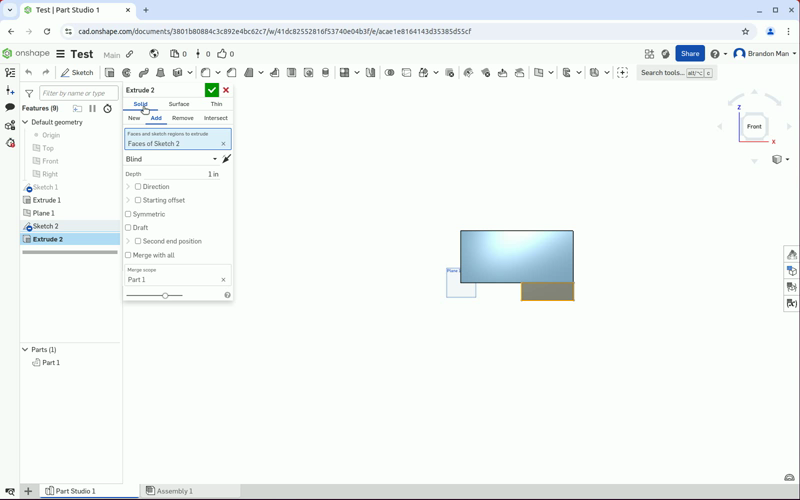
click(143, 106)
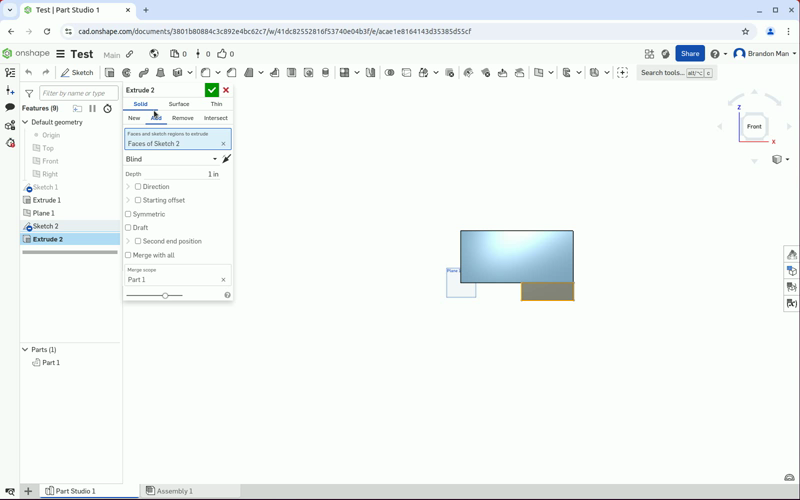
mouse_move(186, 120)
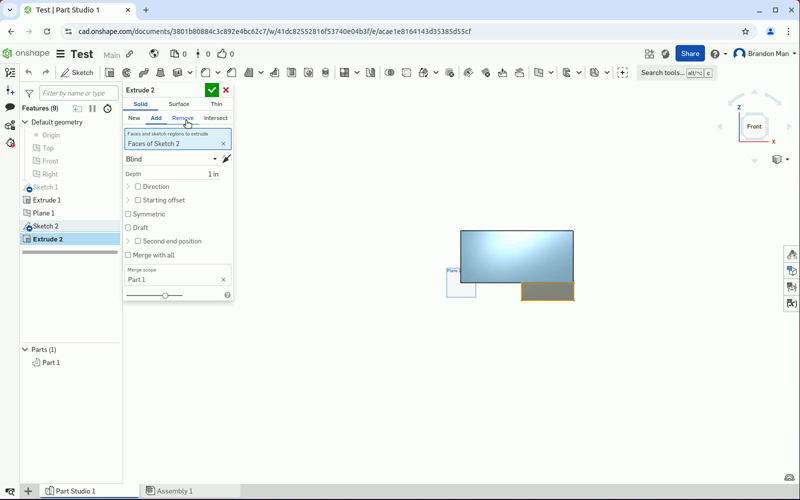
click(186, 120)
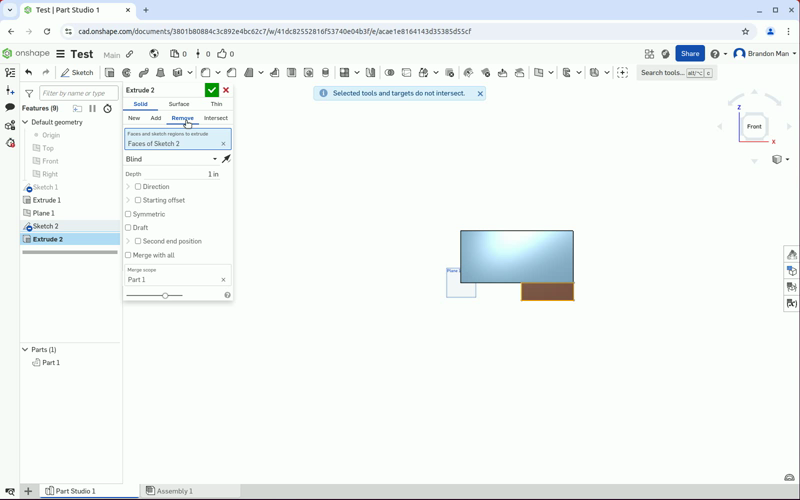
key(tab, 4)
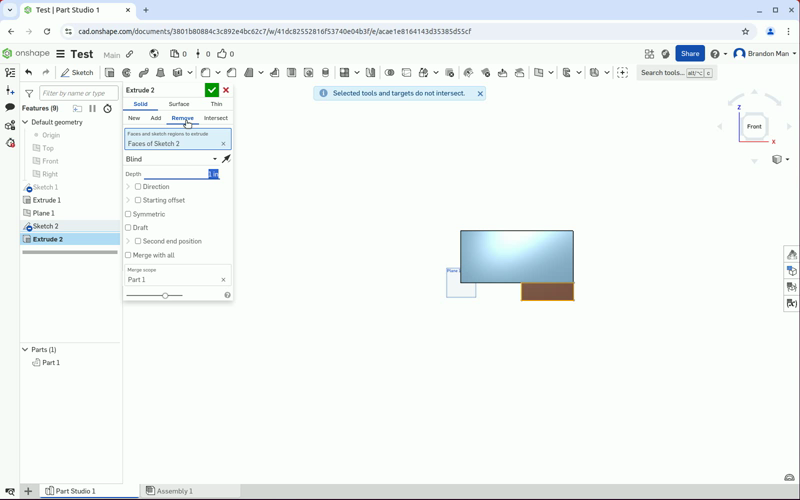
text(7.221)
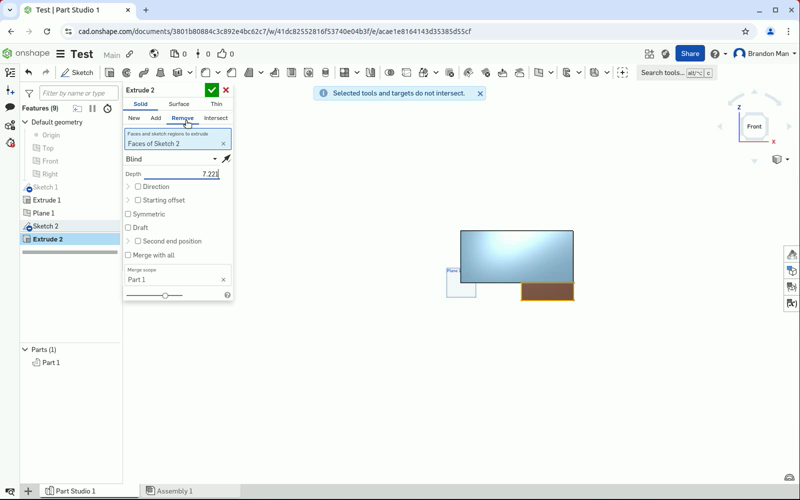
key(tab, 6)
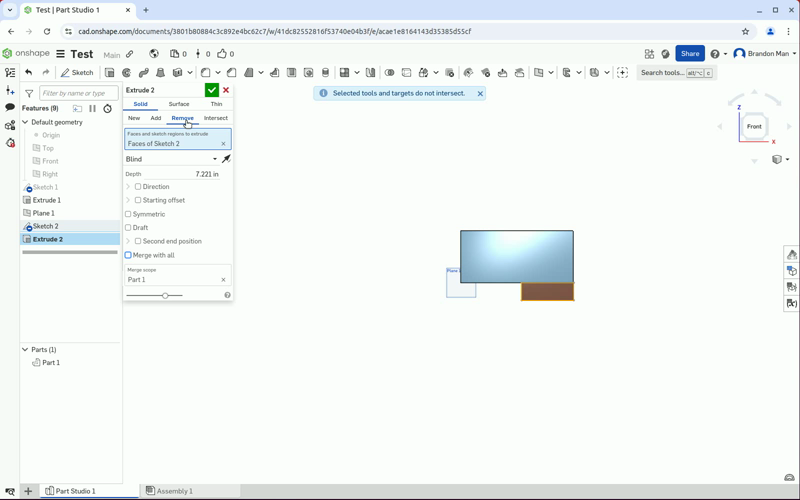
key(space)
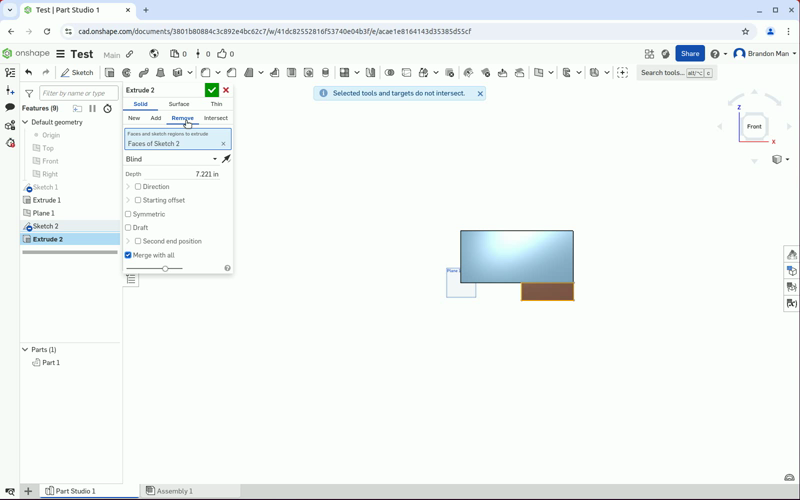
key(enter)
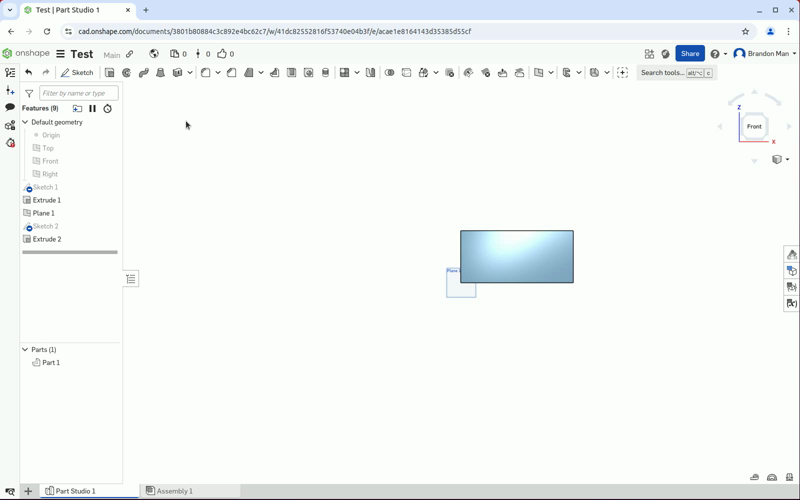
key(shift+h)
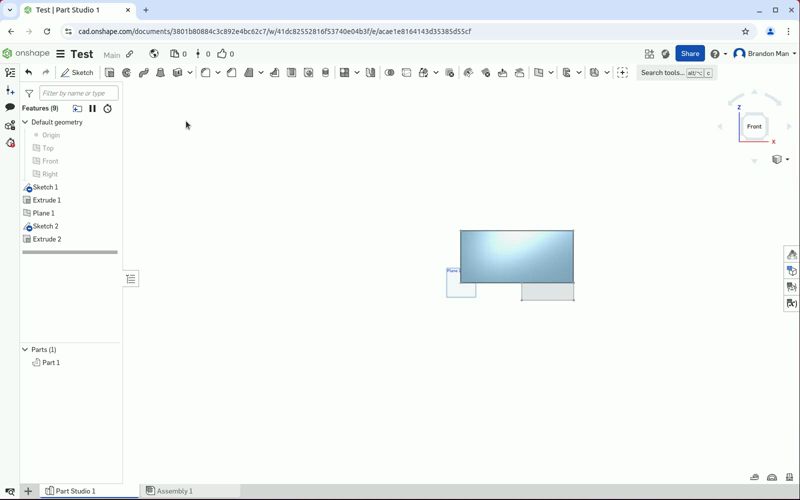
key(shift+h)
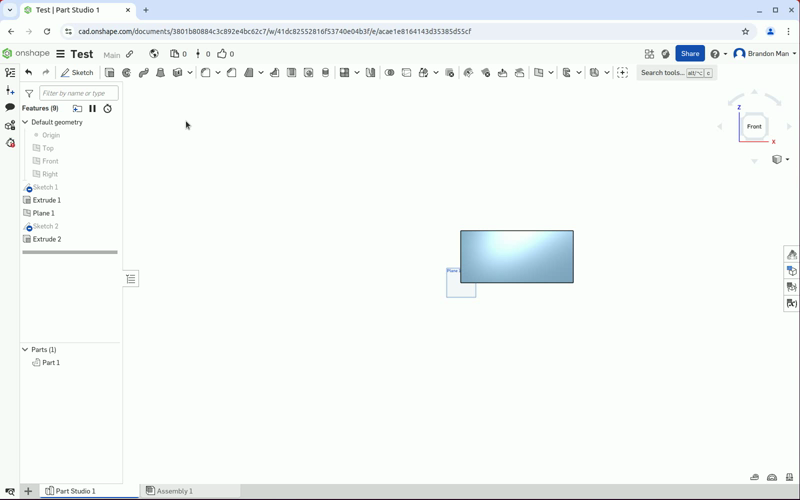
mouse_move(73, 189)
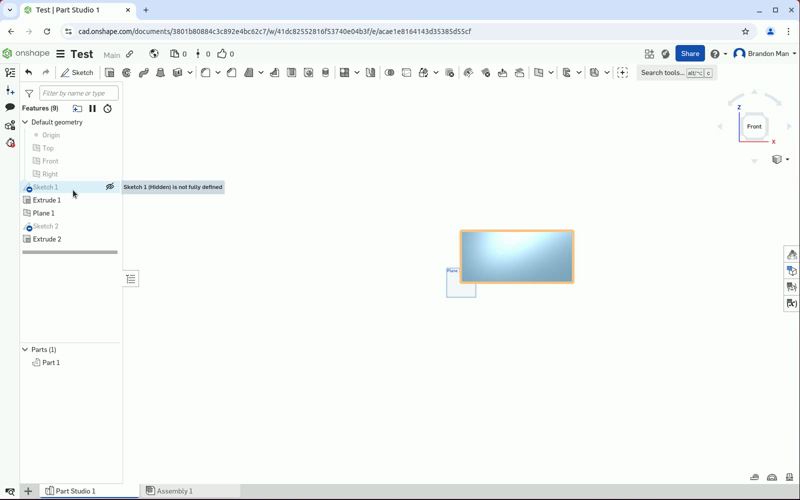
click(73, 189)
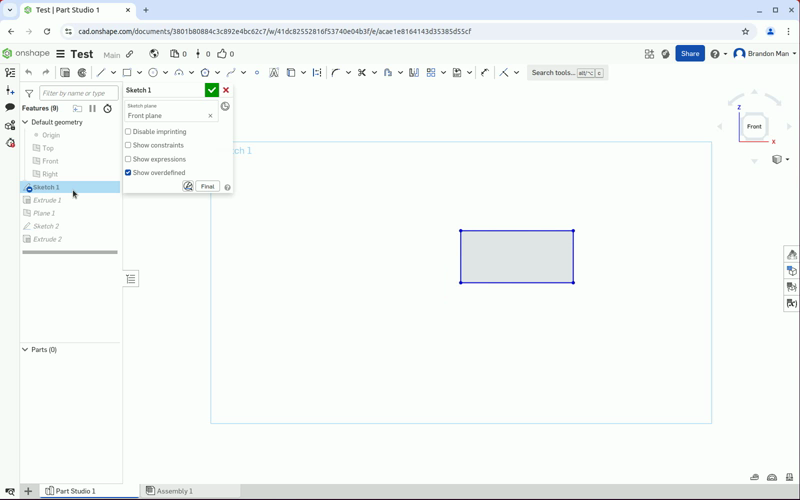
mouse_move(229, 92)
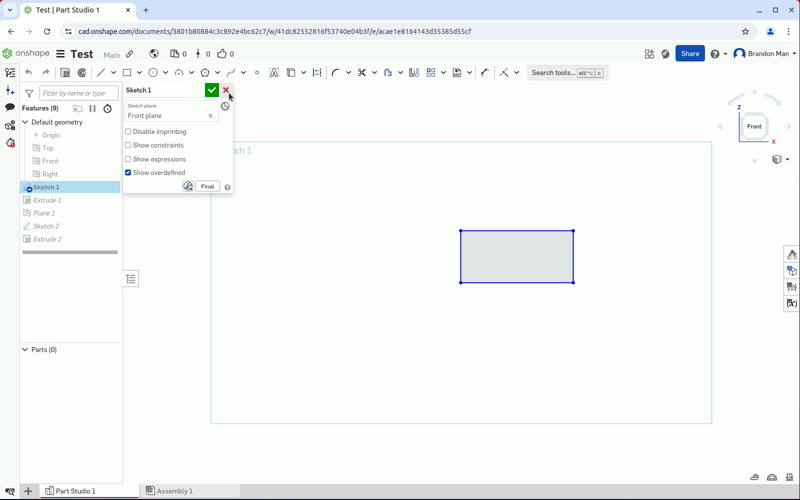
click(229, 92)
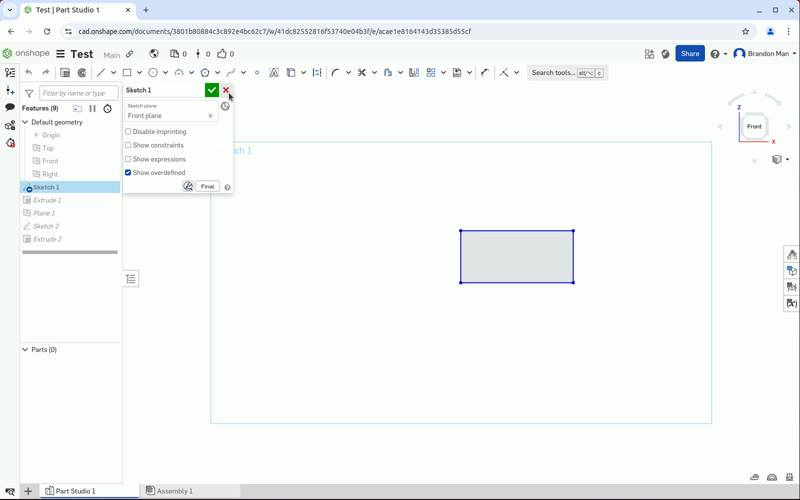
key(shift+s)
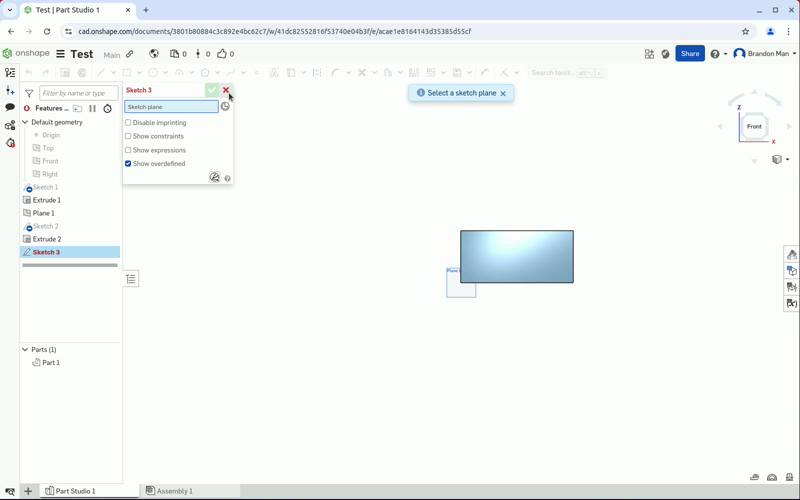
mouse_move(73, 215)
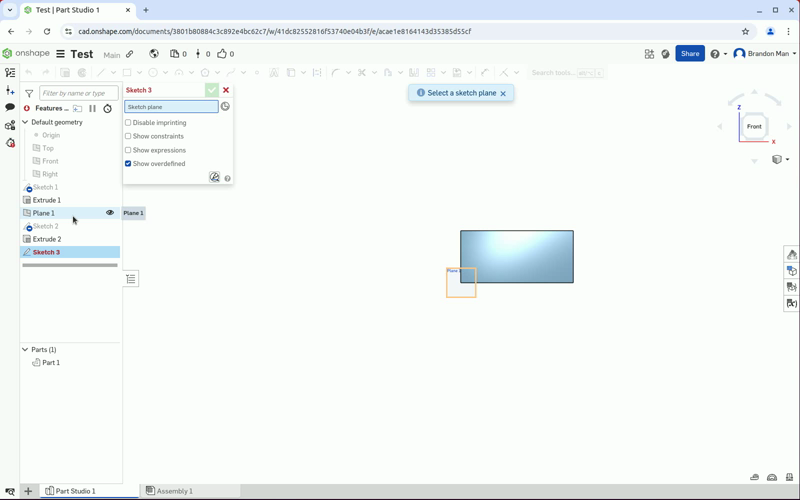
click(73, 215)
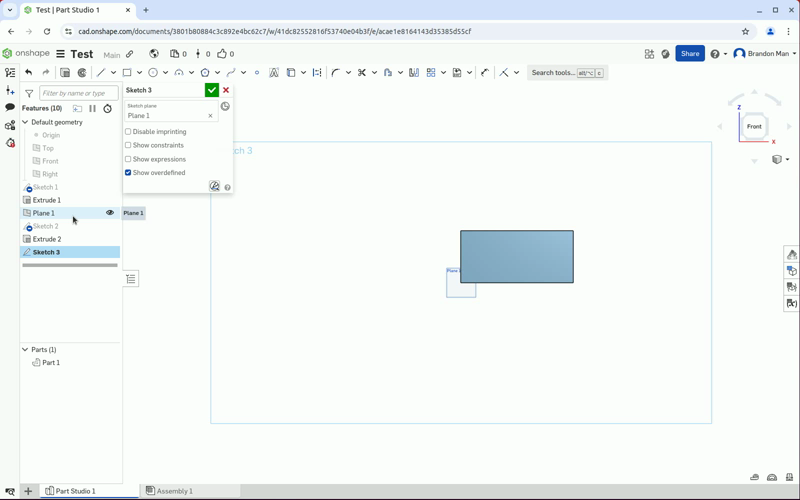
mouse_move(73, 352)
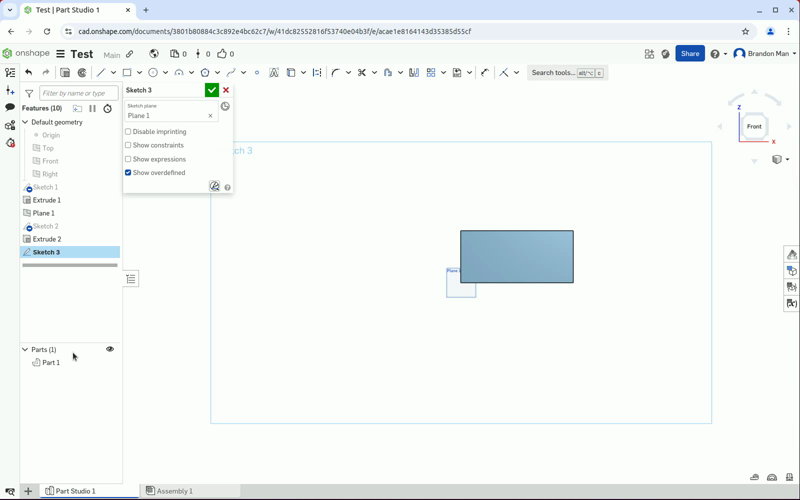
key(y)
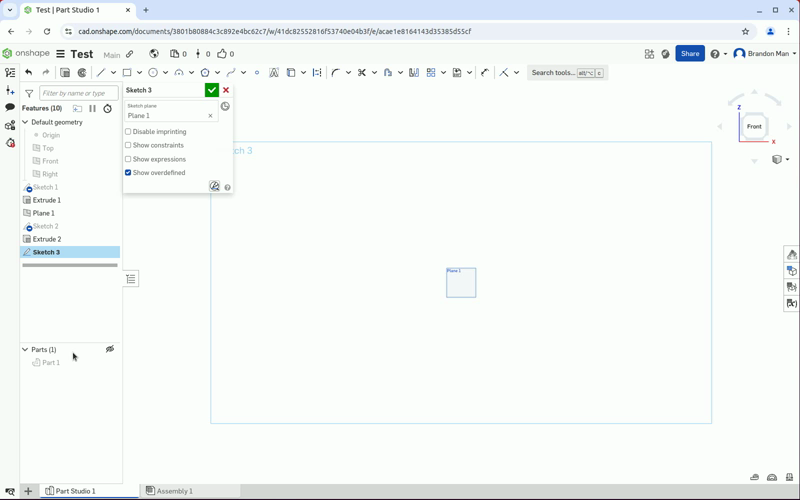
key(l)
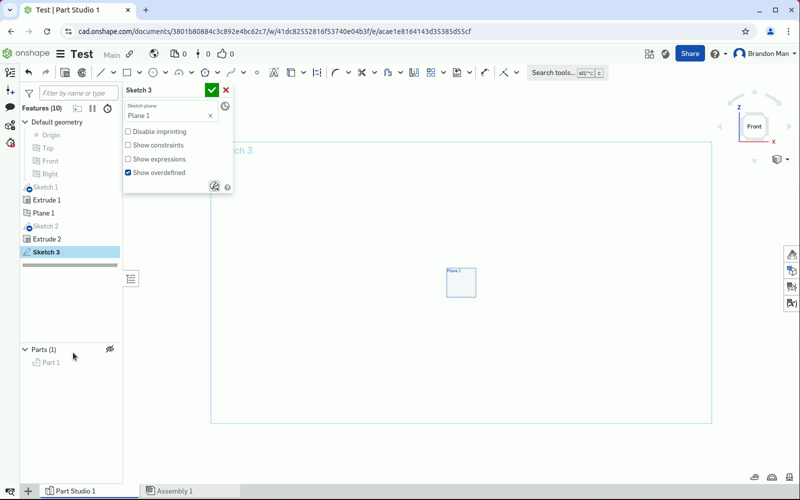
key_down(shift)
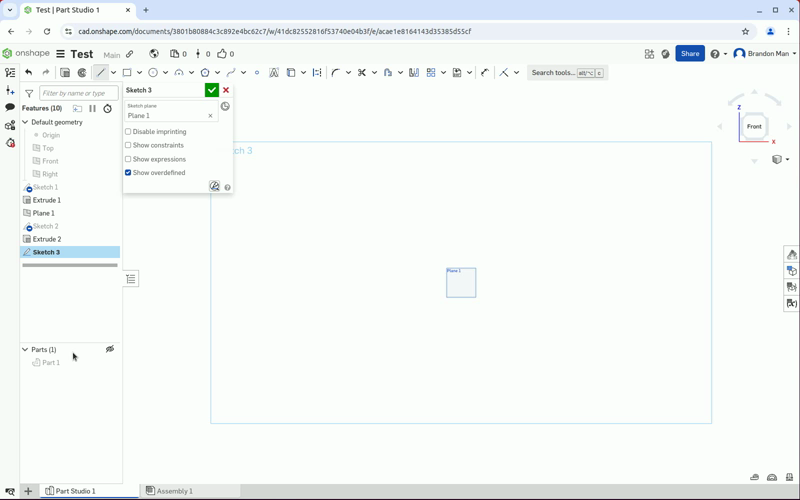
mouse_move(521, 282)
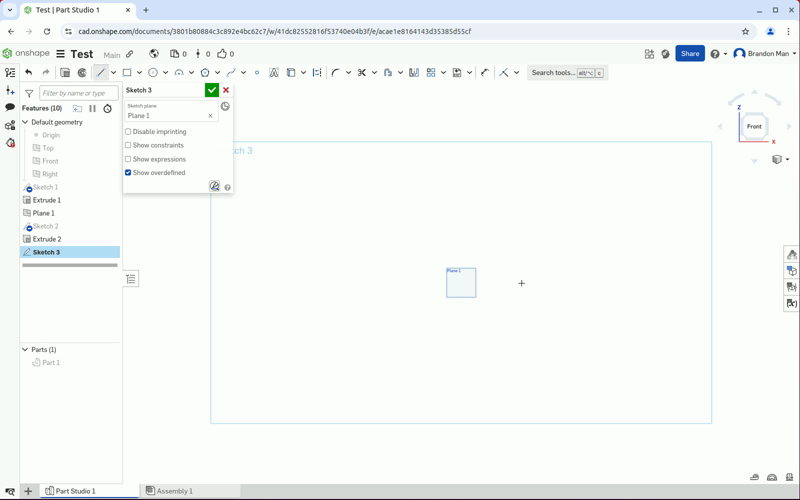
click(521, 282)
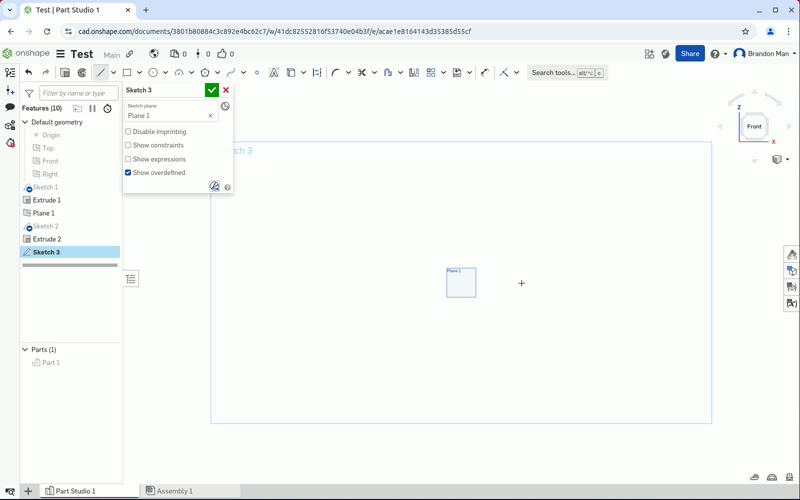
key_up(shift)
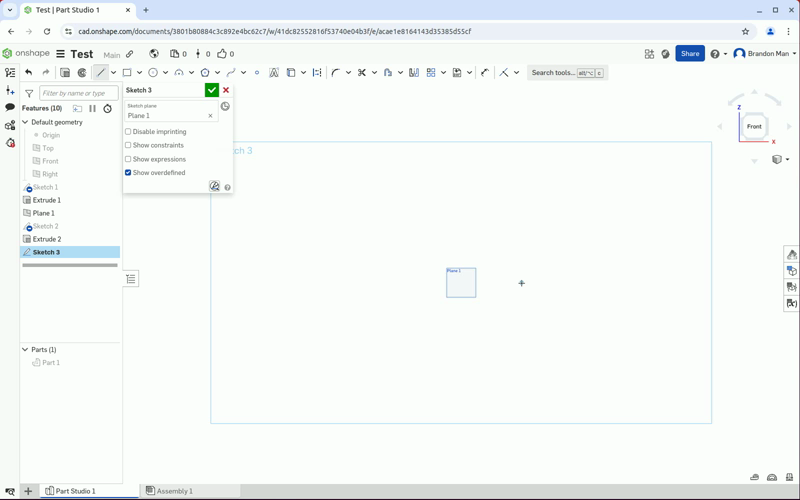
key_down(shift)
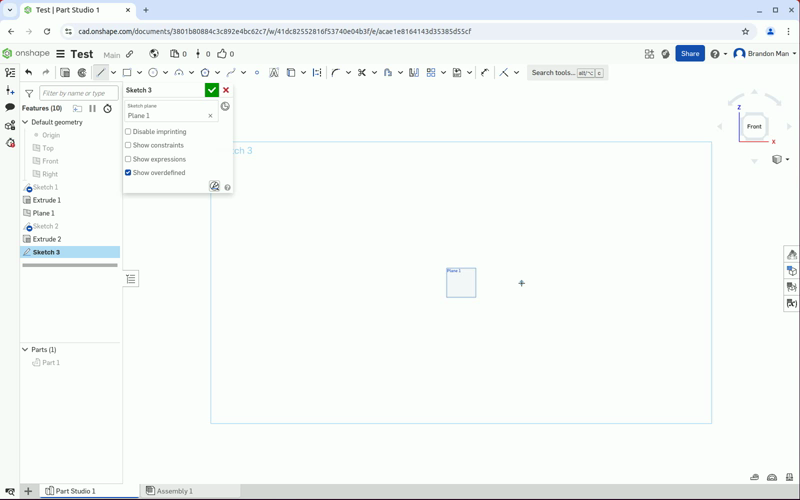
mouse_move(551, 282)
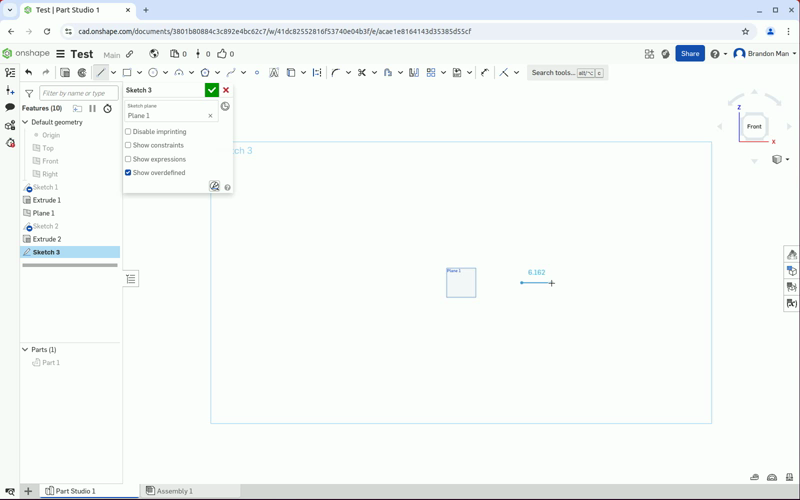
mouse_move(573, 282)
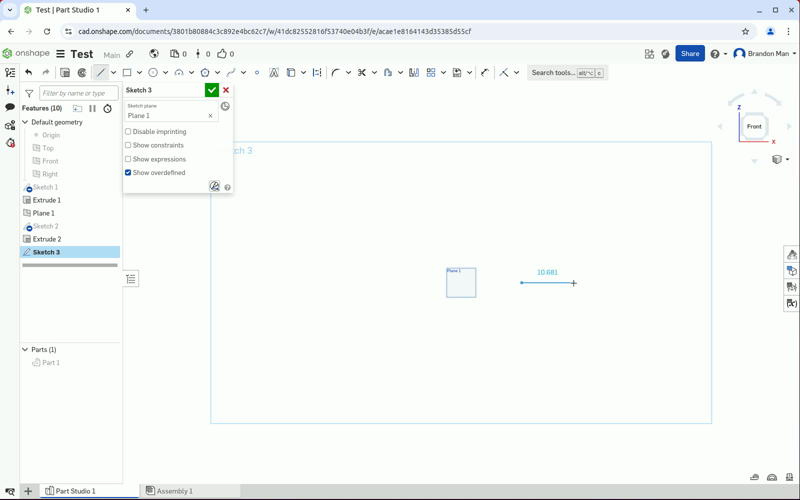
click(573, 282)
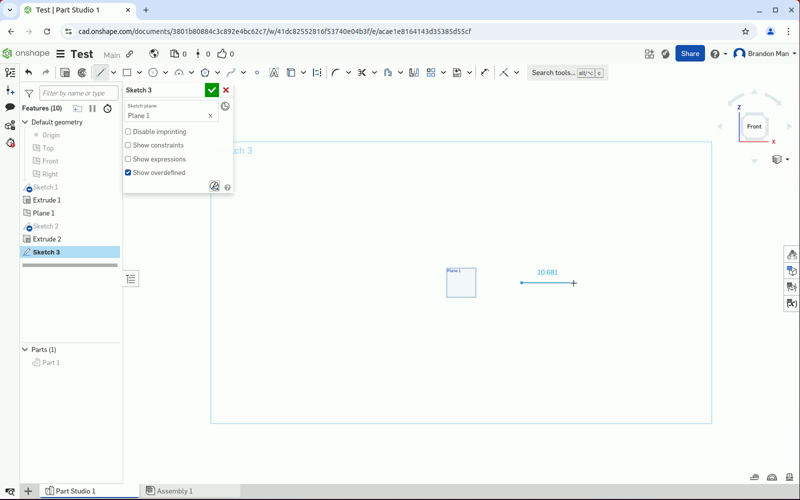
key_up(shift)
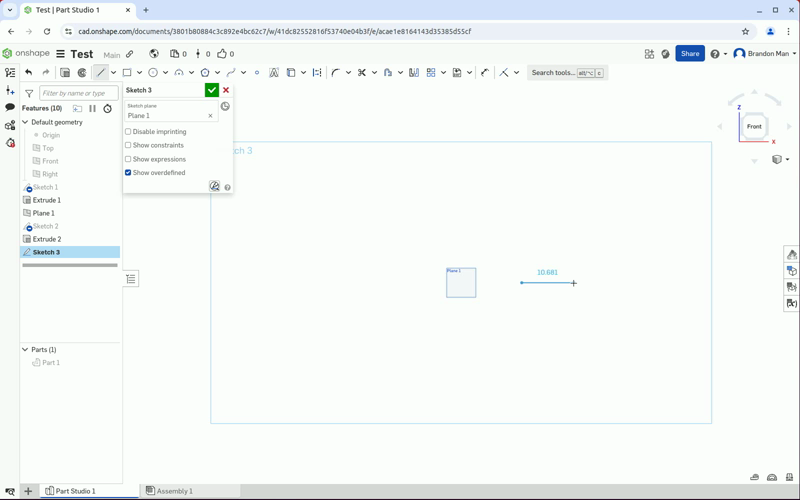
key_down(shift)
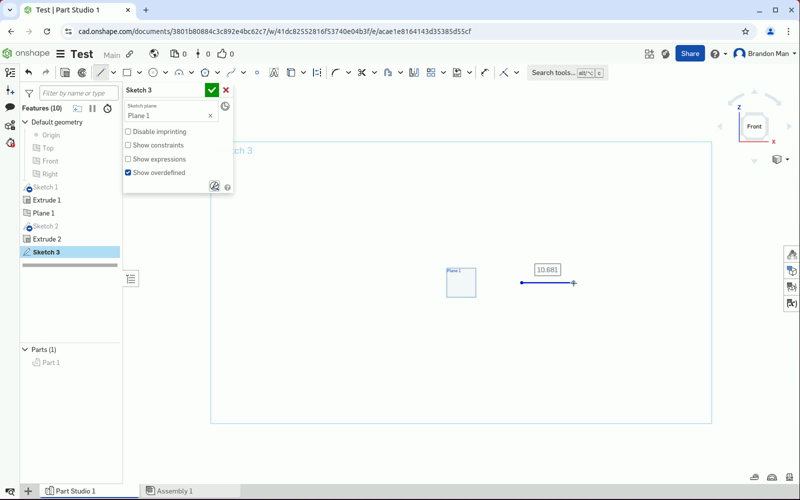
mouse_move(589, 282)
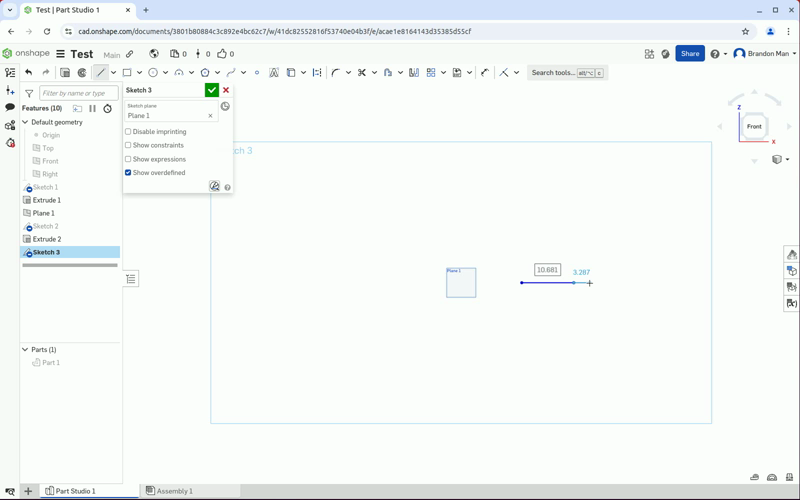
mouse_move(573, 230)
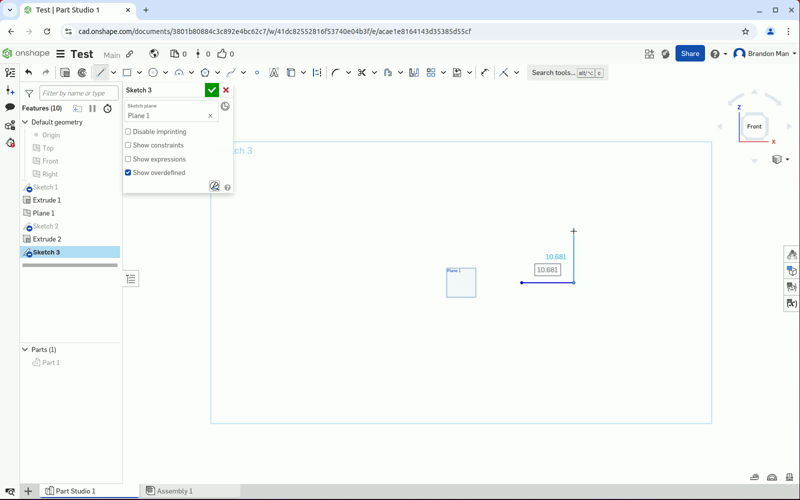
click(573, 230)
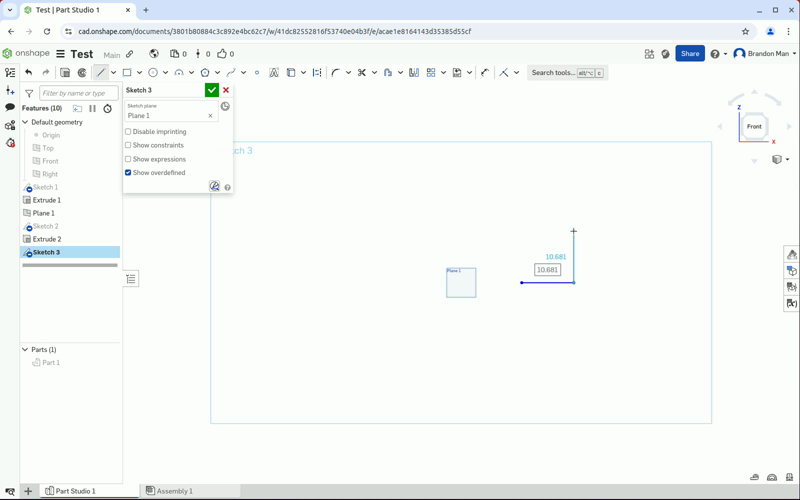
key_up(shift)
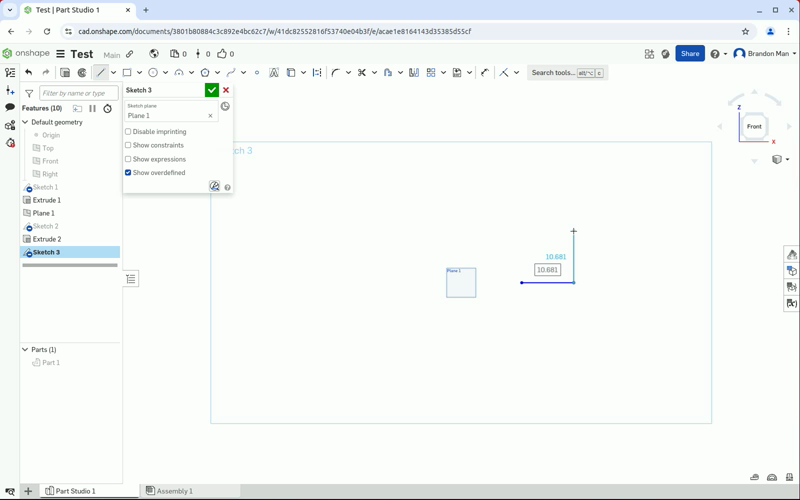
key_down(shift)
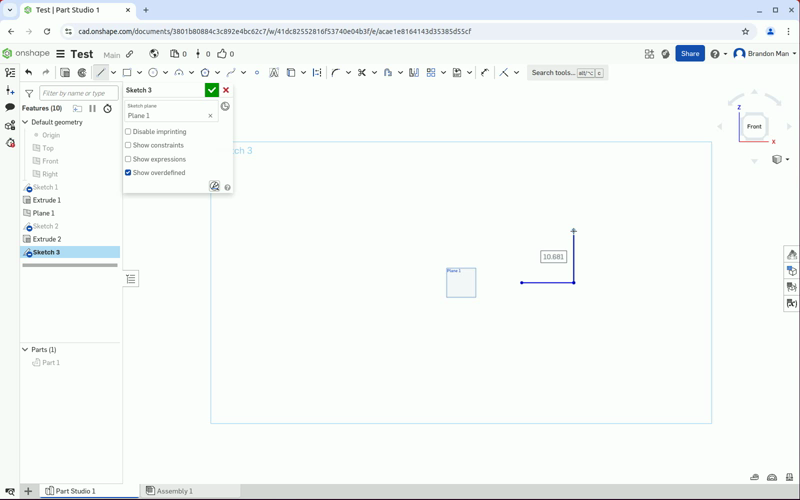
mouse_move(589, 230)
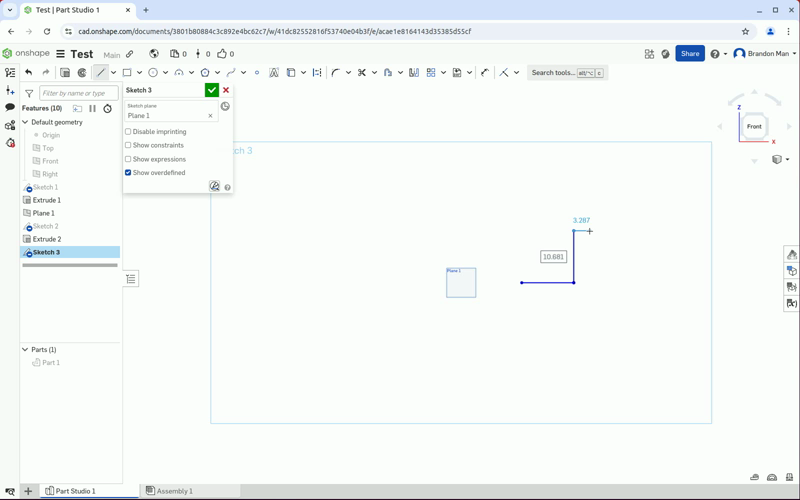
mouse_move(521, 230)
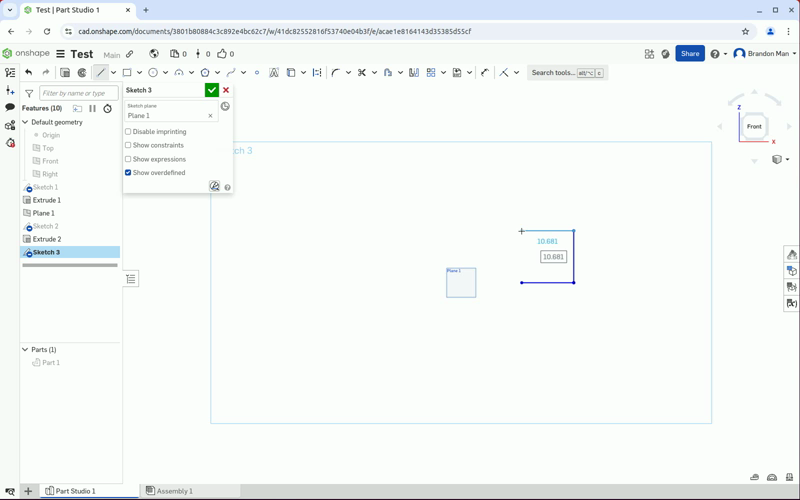
click(521, 230)
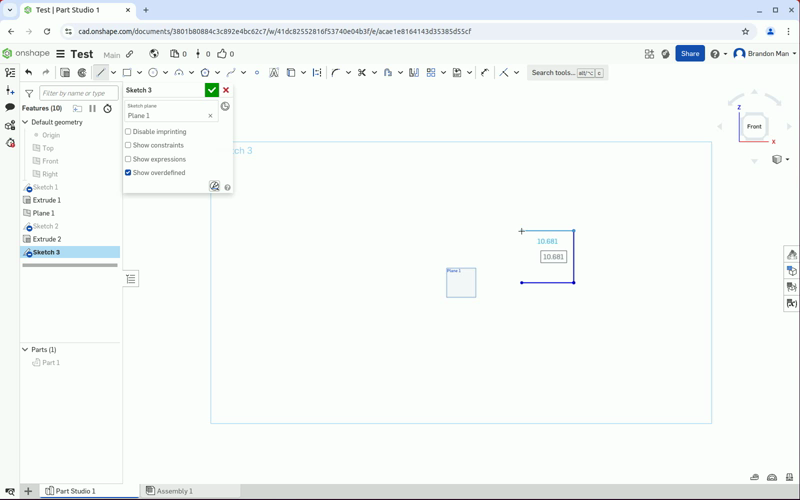
key_up(shift)
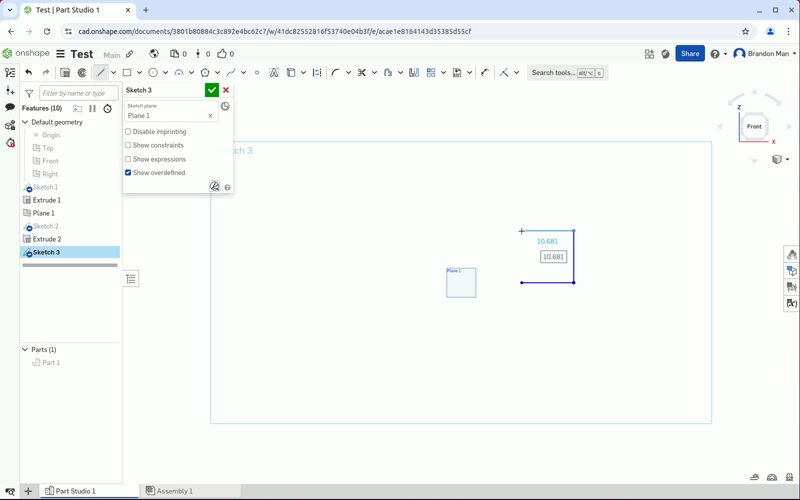
mouse_move(551, 230)
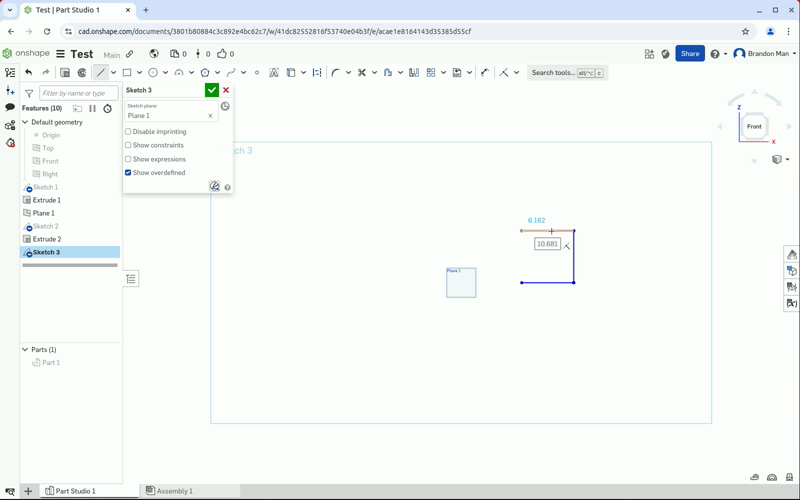
key_down(shift)
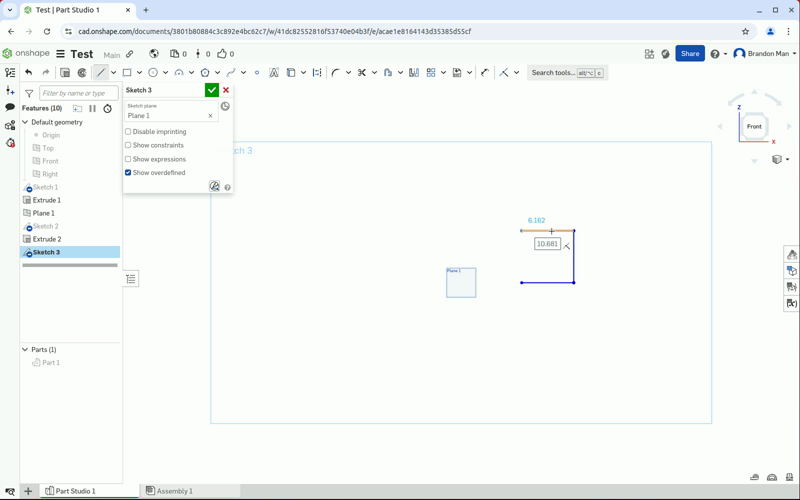
mouse_move(521, 282)
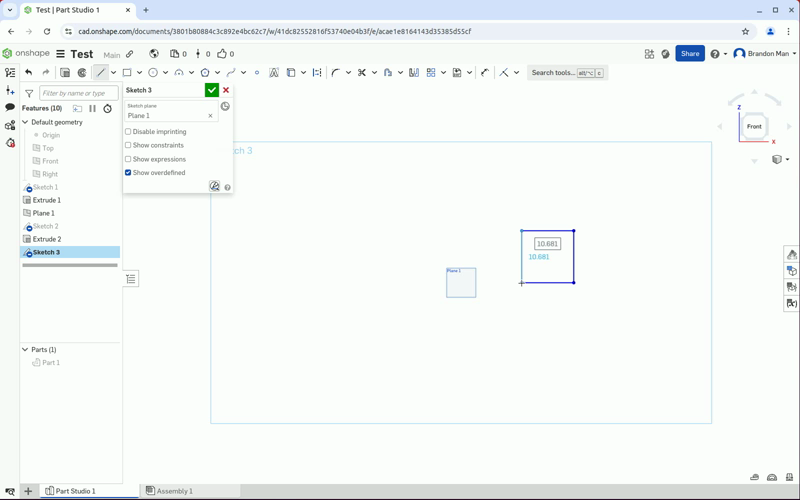
key_up(shift)
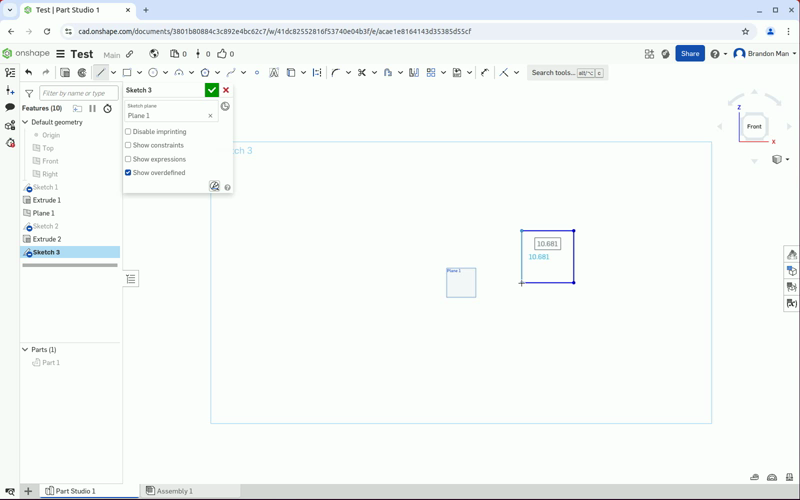
click(521, 282)
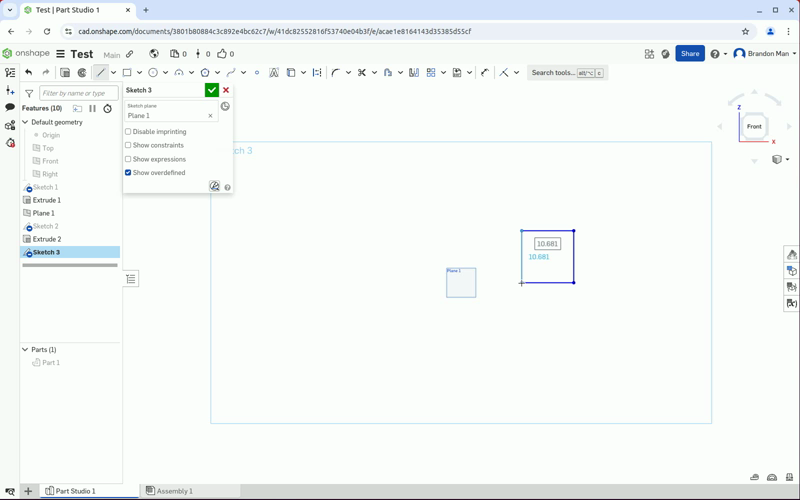
key(esc)
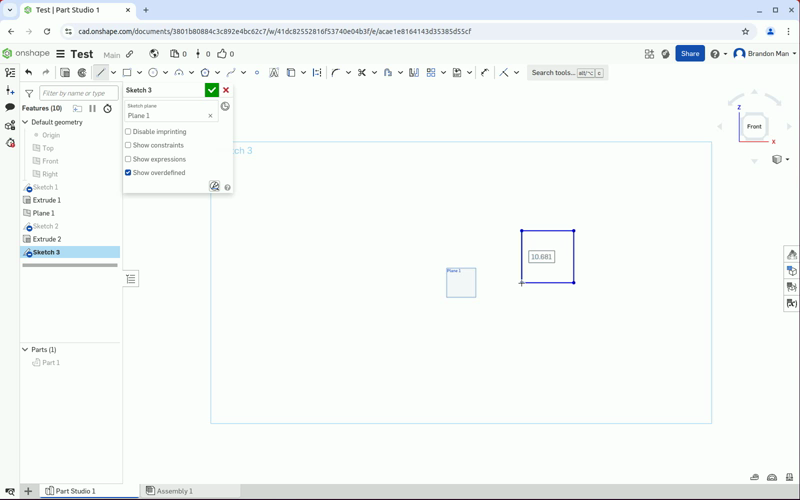
mouse_move(526, 251)
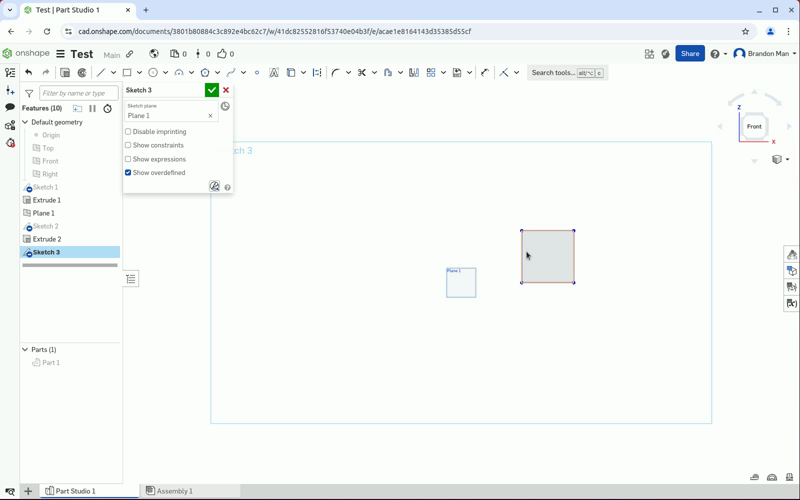
click(526, 251)
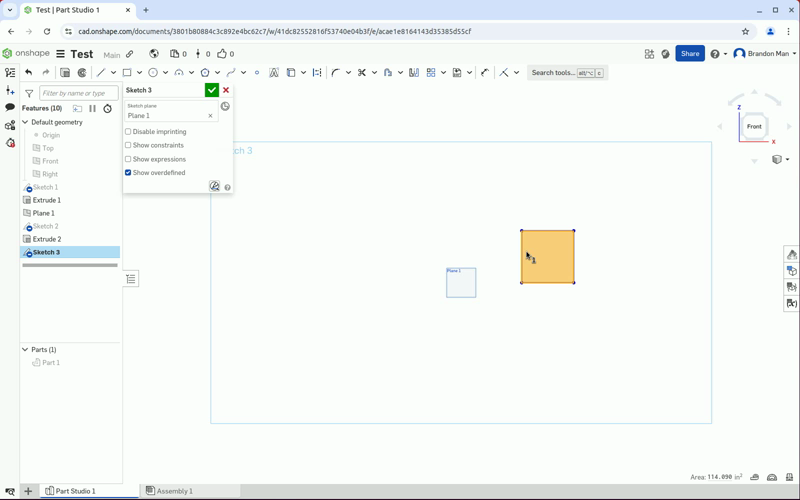
mouse_move(73, 352)
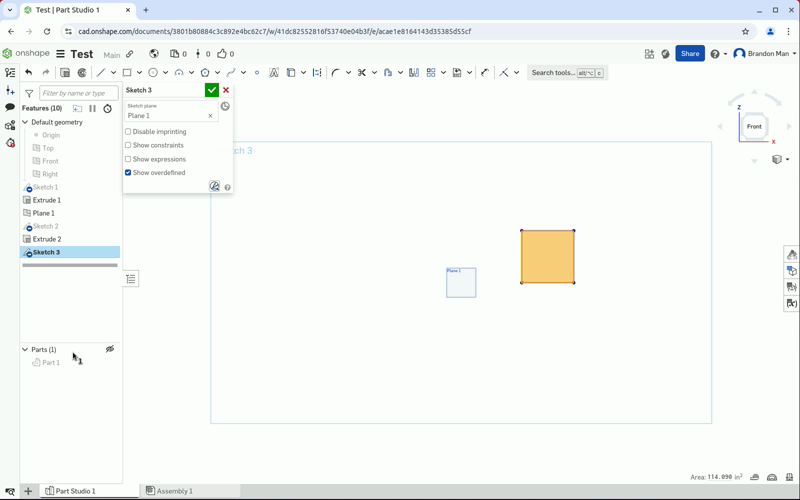
key(shift+y)
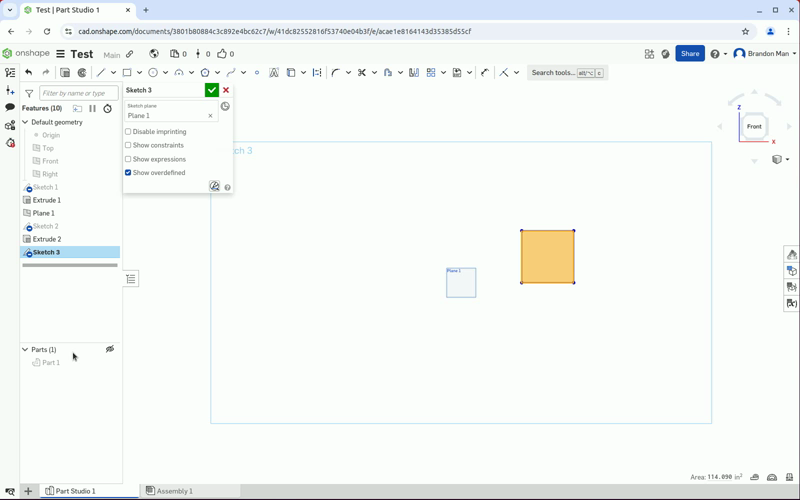
key(shift+e)
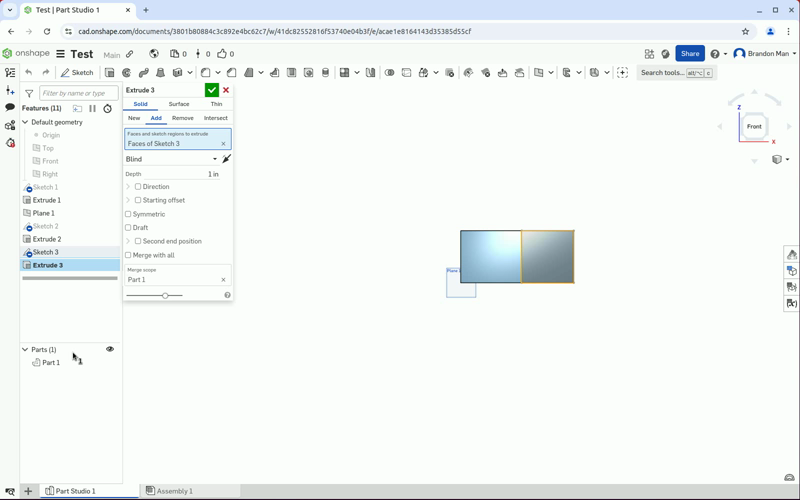
mouse_move(143, 106)
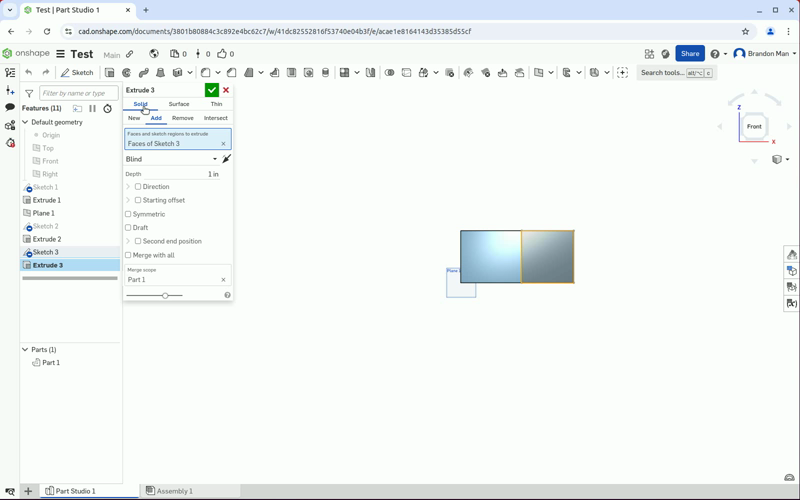
click(143, 106)
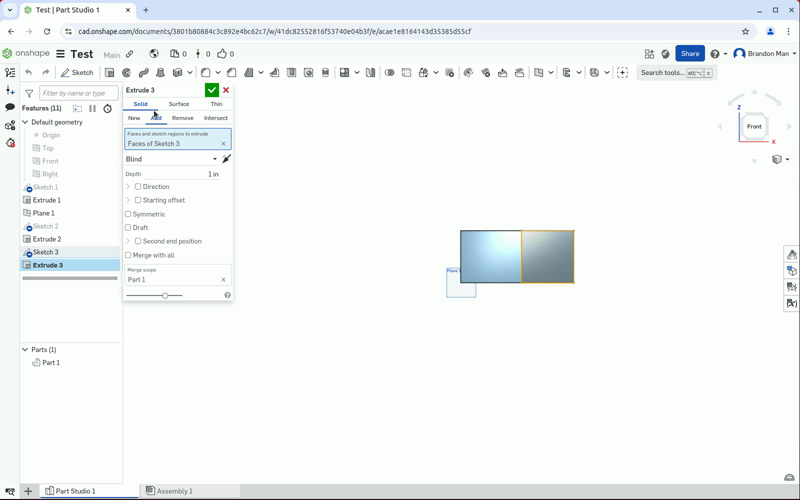
mouse_move(186, 120)
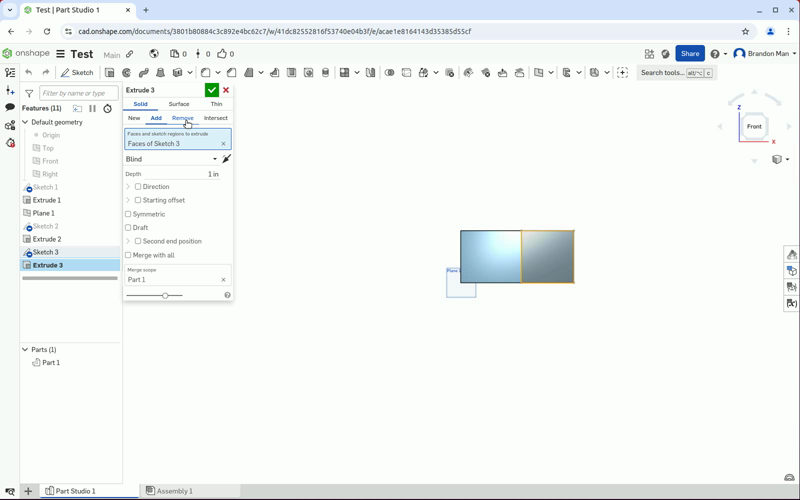
click(186, 120)
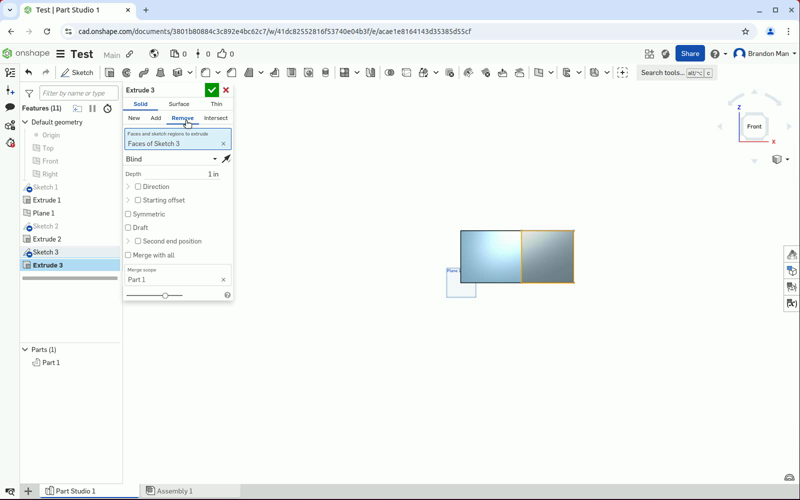
key(tab, 4)
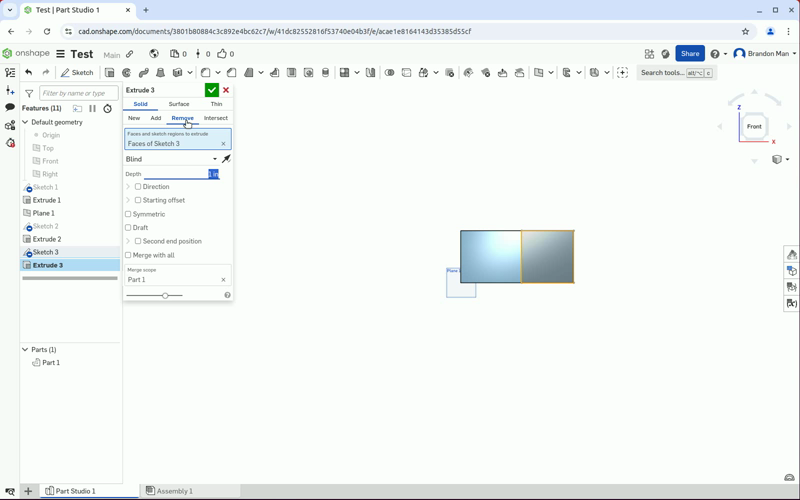
text(7.221)
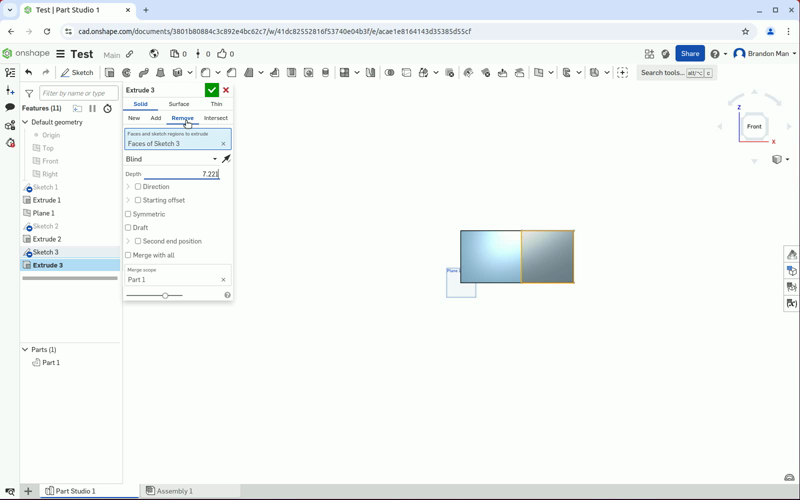
key(tab, 6)
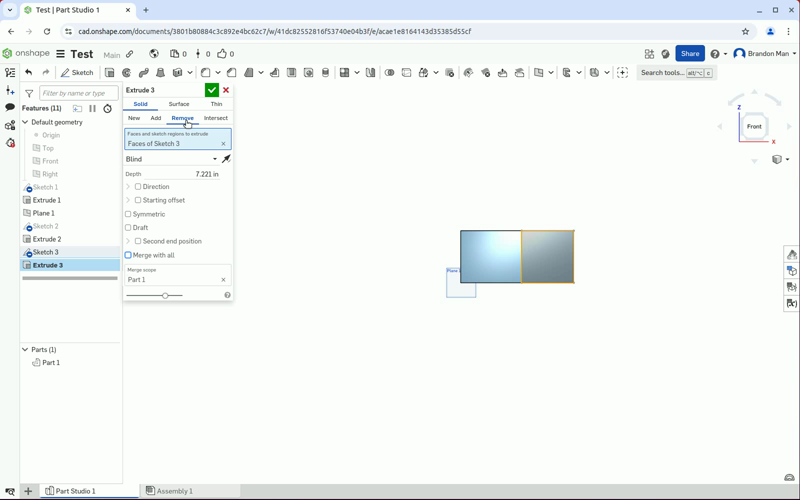
key(space)
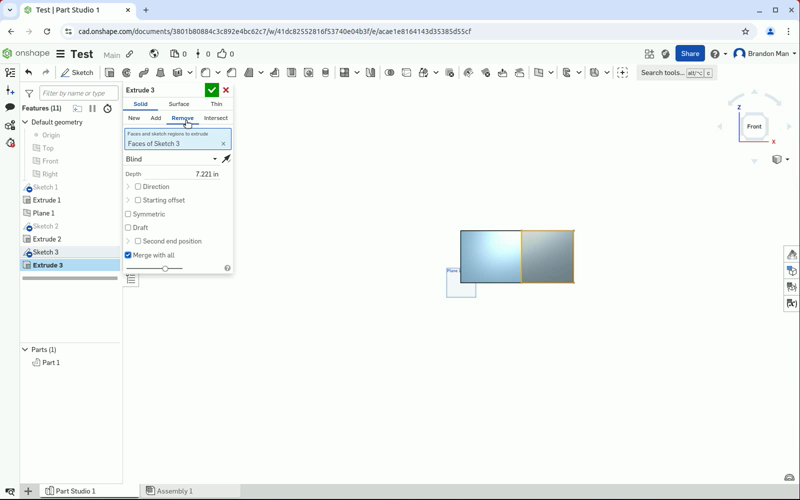
key(enter)
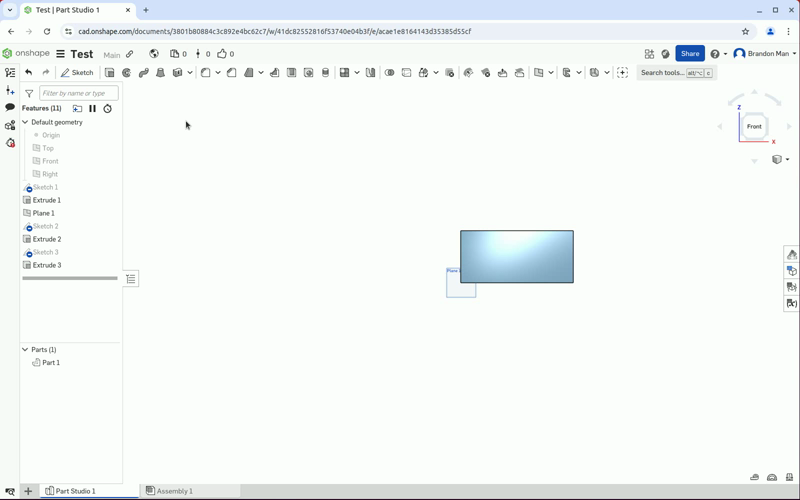
key(shift+h)
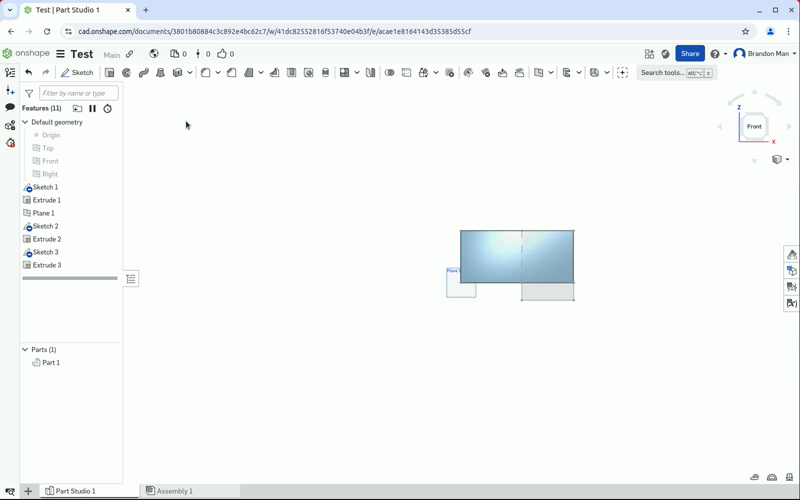
key(shift+h)
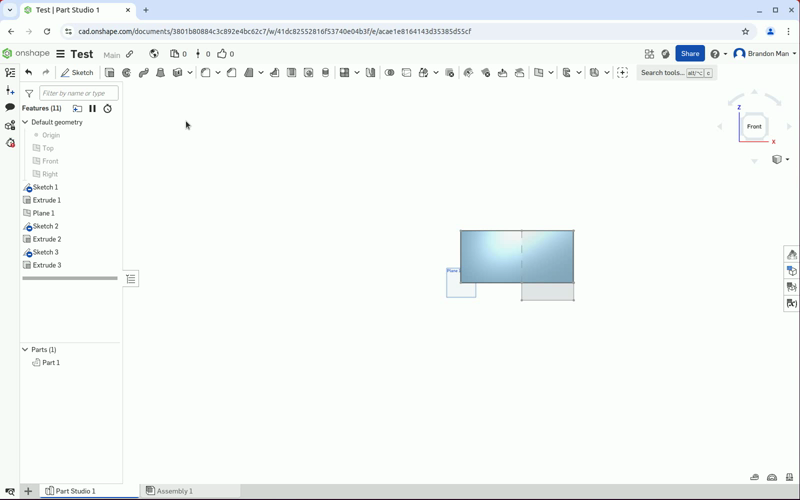
key(shift+7)
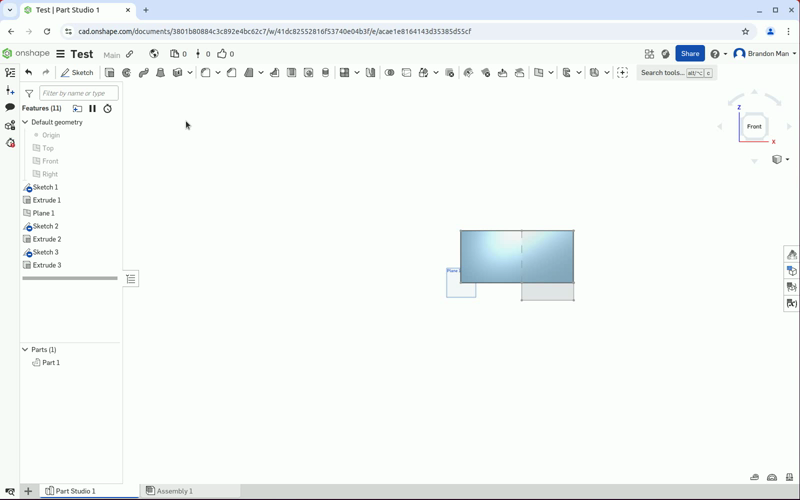
key(left, 2)
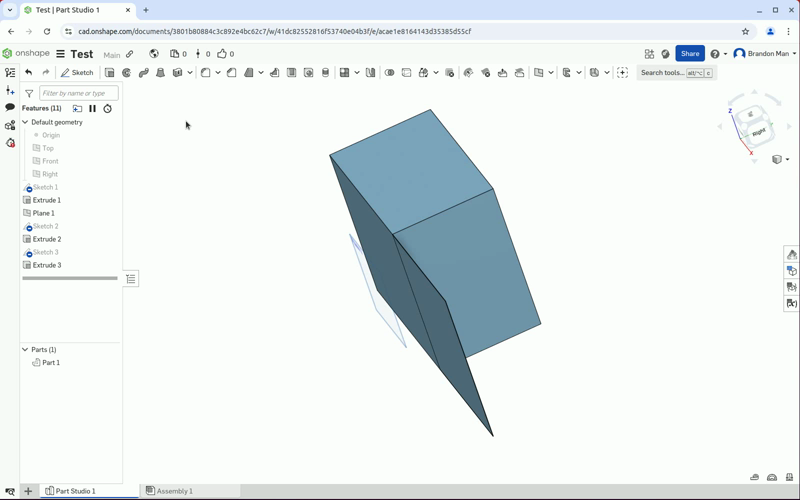
key(down, 2)
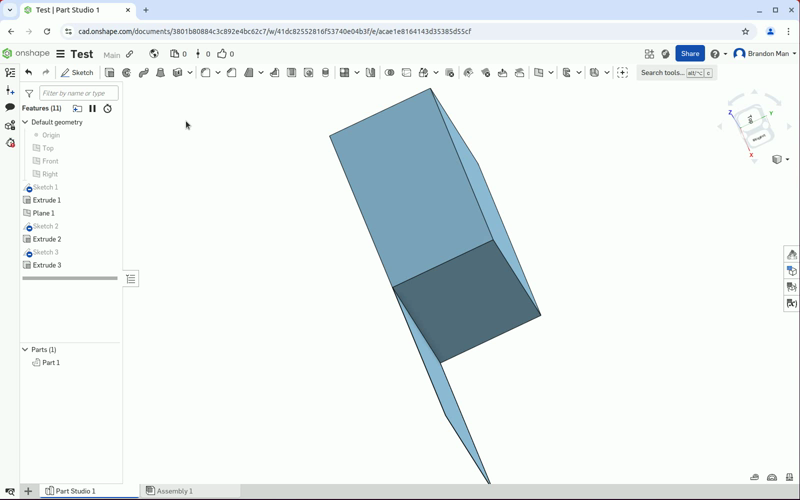
key(up, 2)
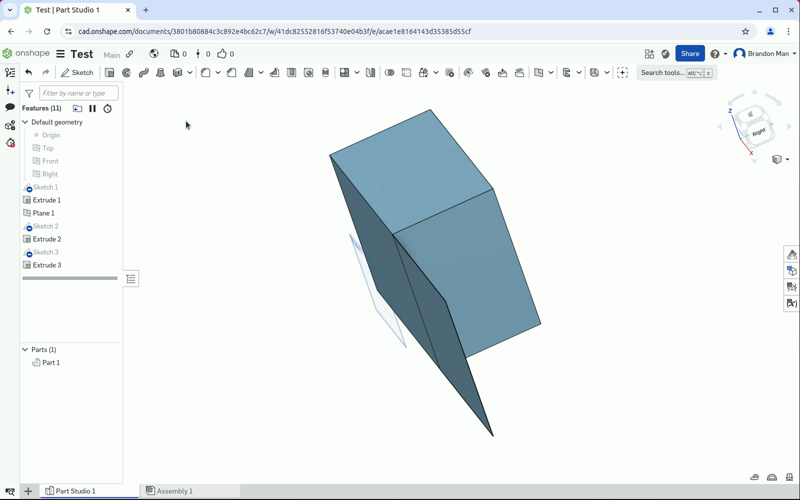
key(right, 2)
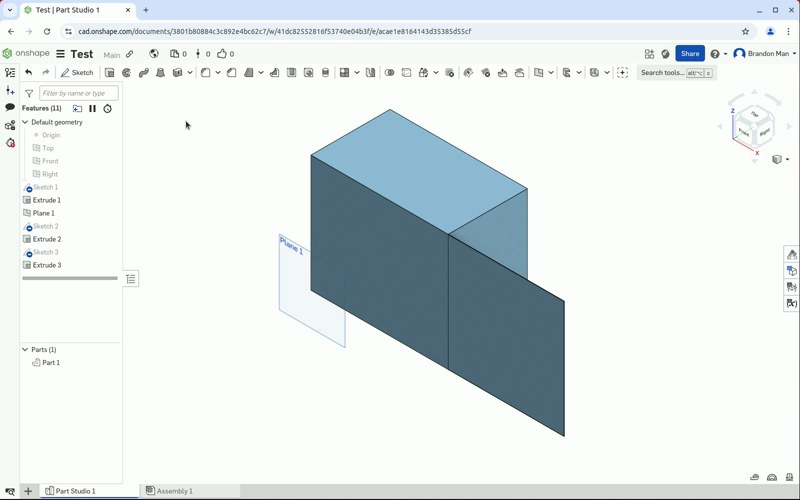
mouse_move(73, 189)
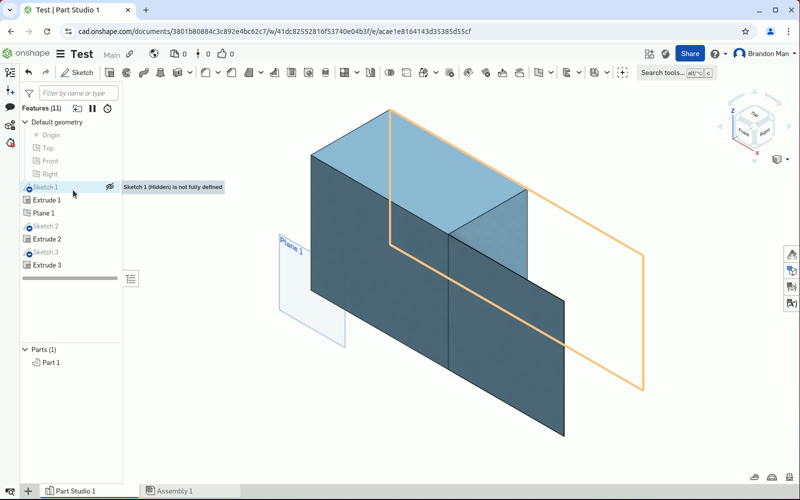
click(73, 189)